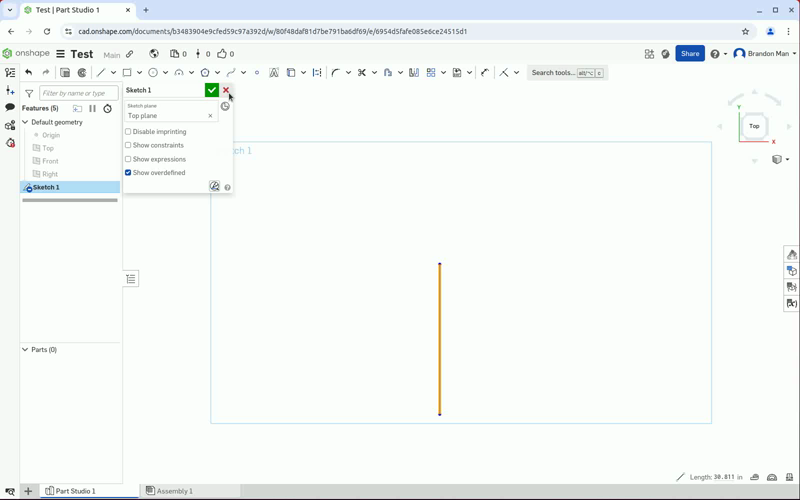
key(shift+h)
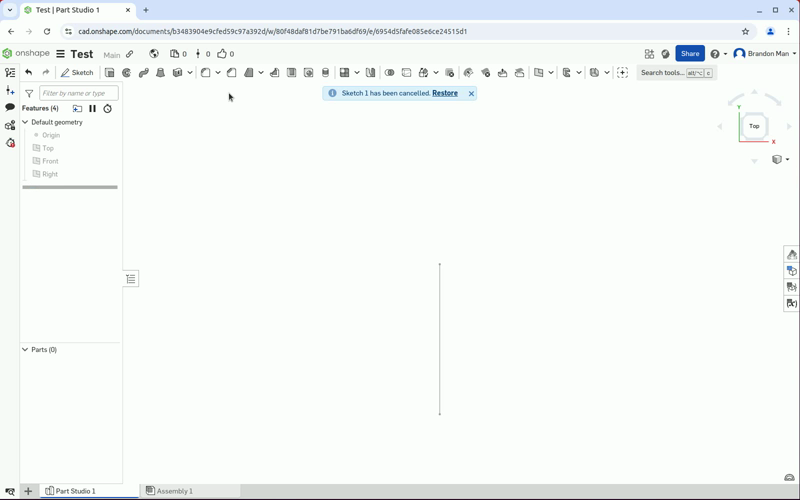
mouse_move(73, 352)
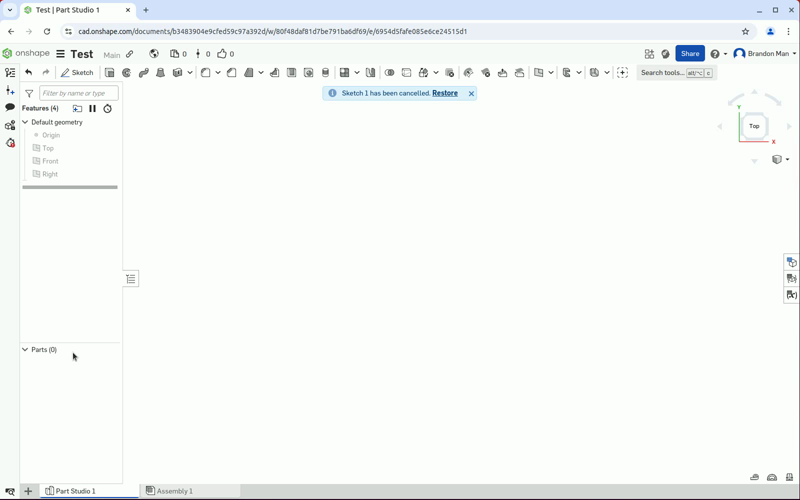
key(y)
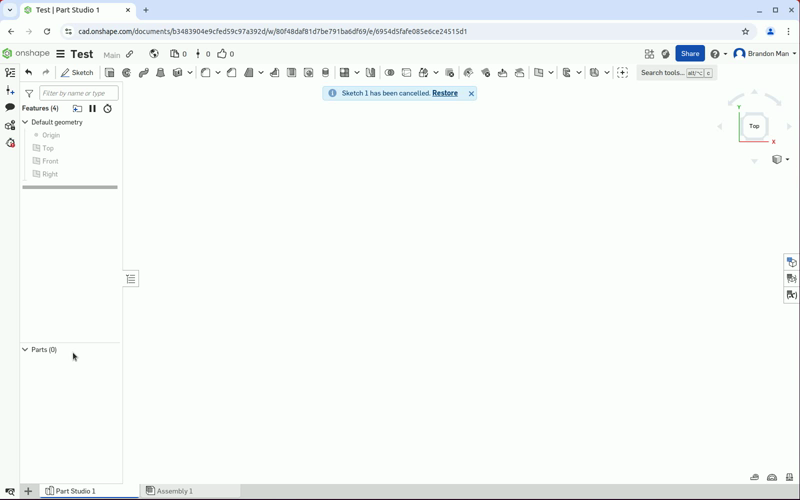
key(shift+p)
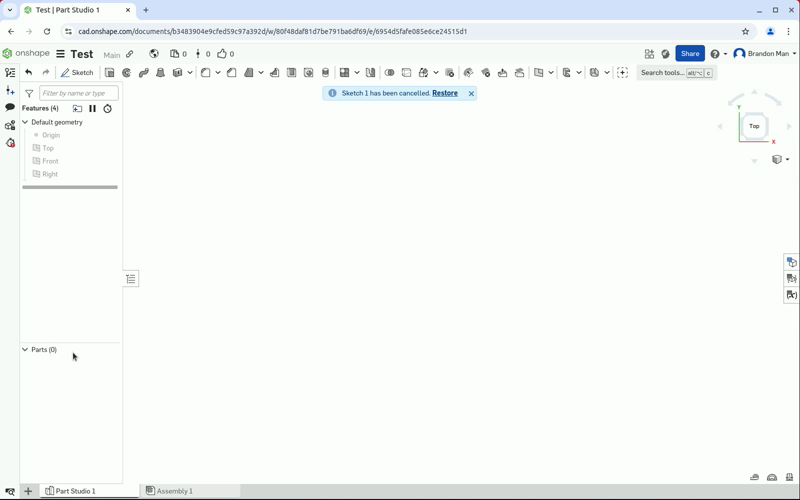
key(space)
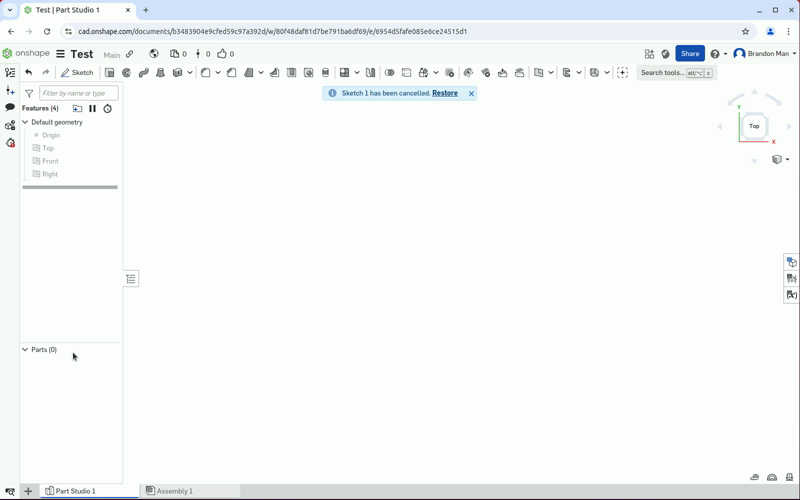
key_down(shift)
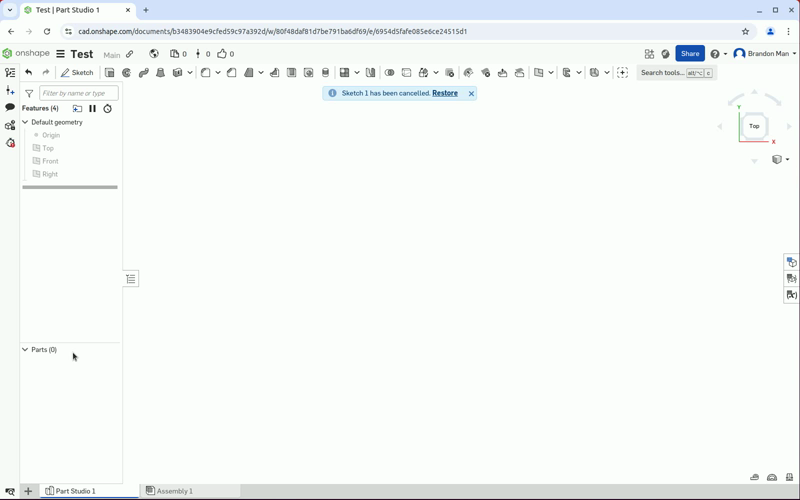
key(up)
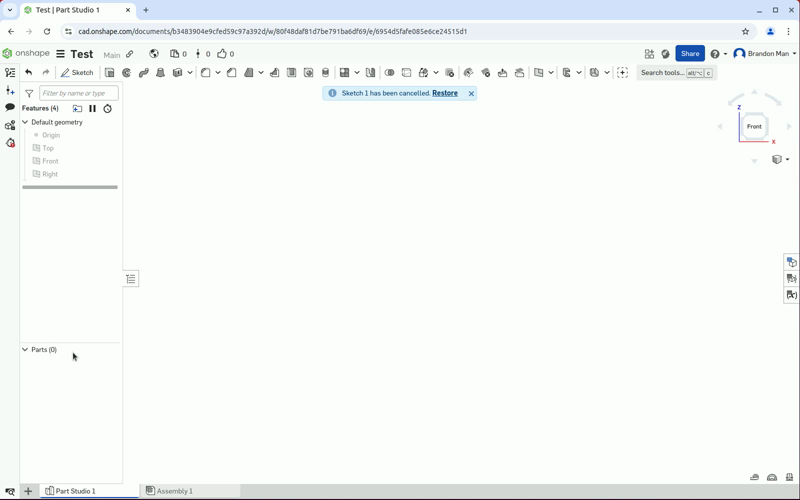
key_up(shift)
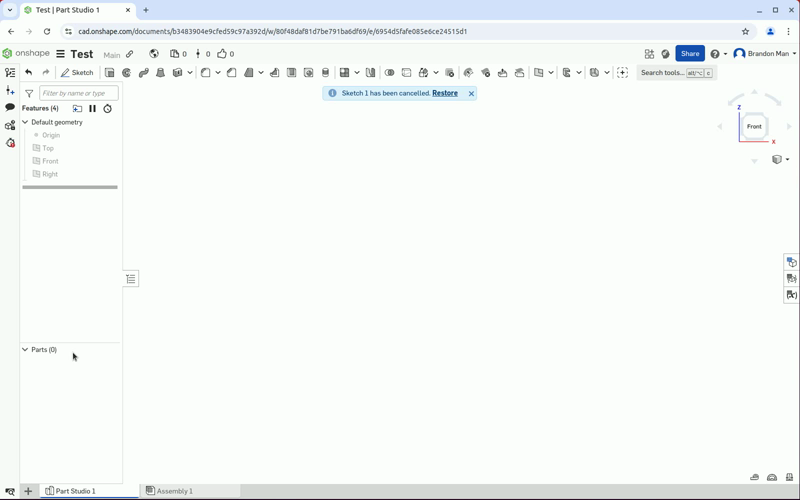
mouse_move(73, 352)
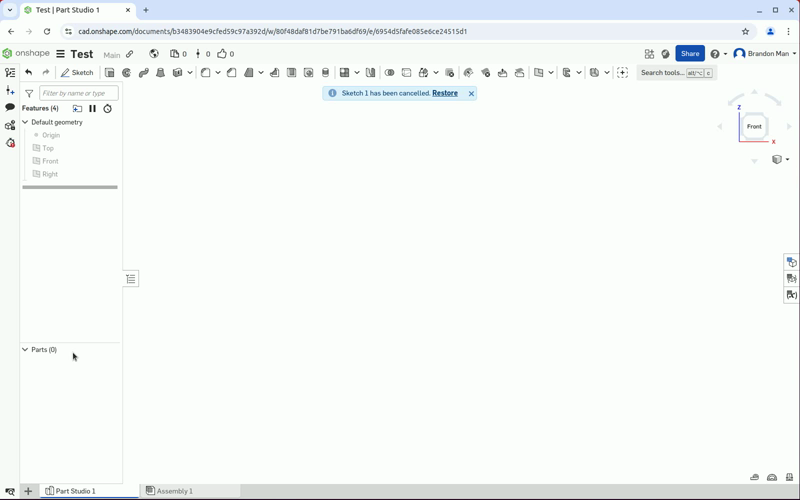
key(shift+y)
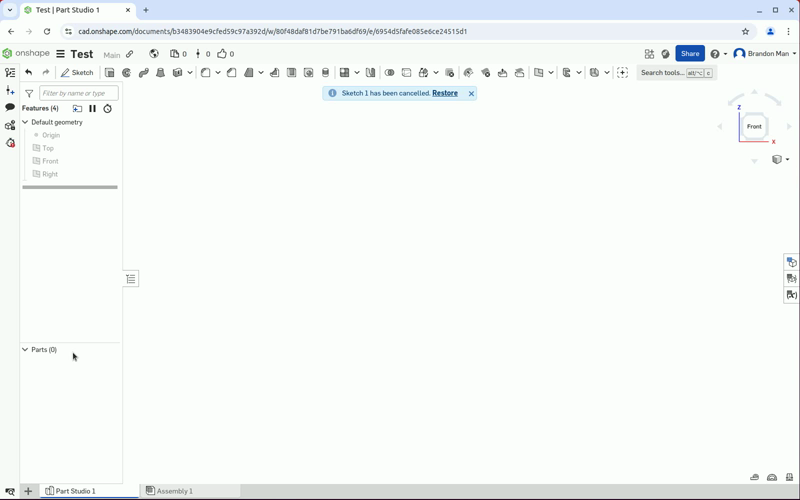
key(shift+s)
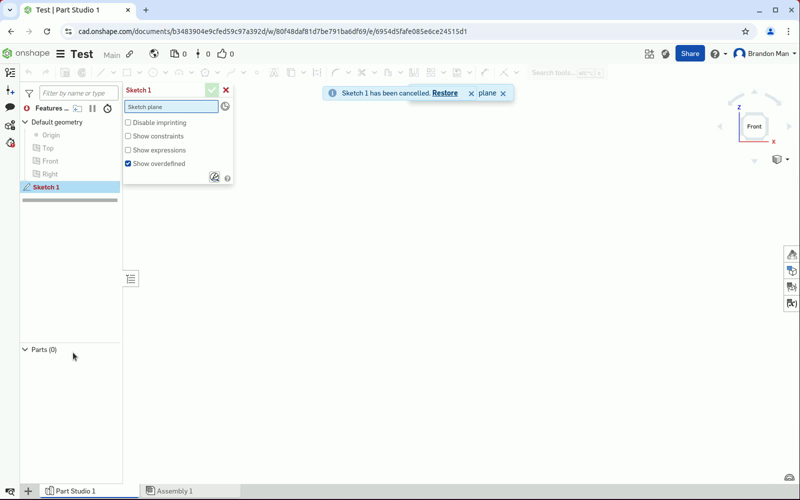
mouse_move(73, 163)
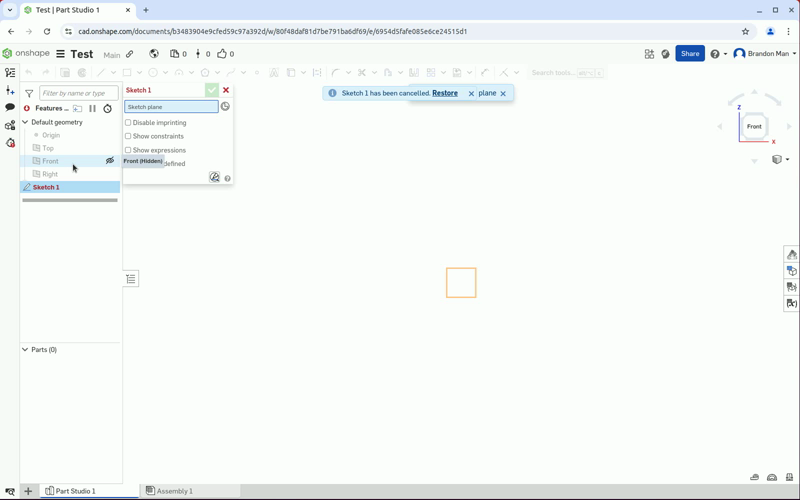
click(73, 163)
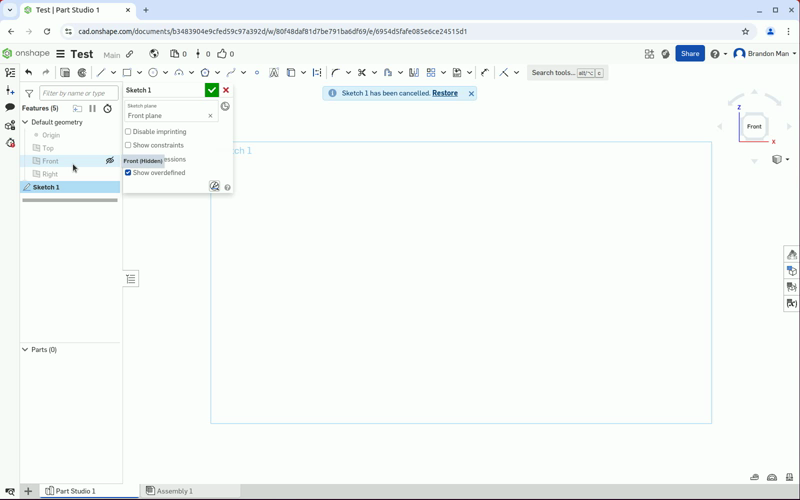
mouse_move(73, 352)
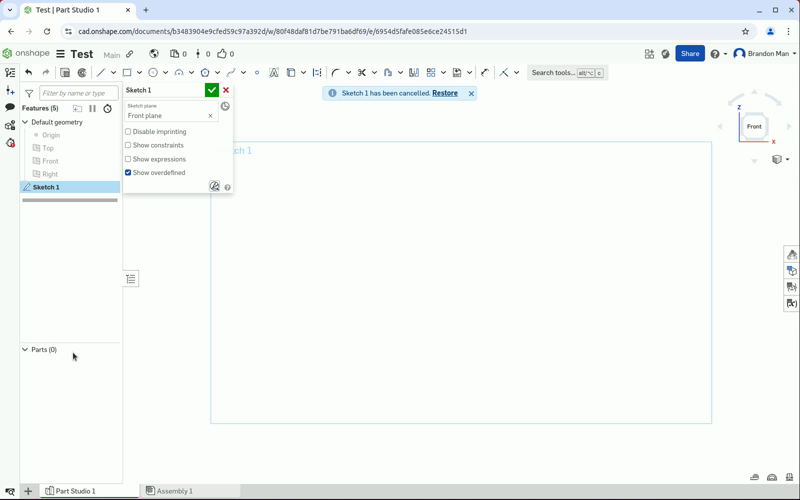
key(y)
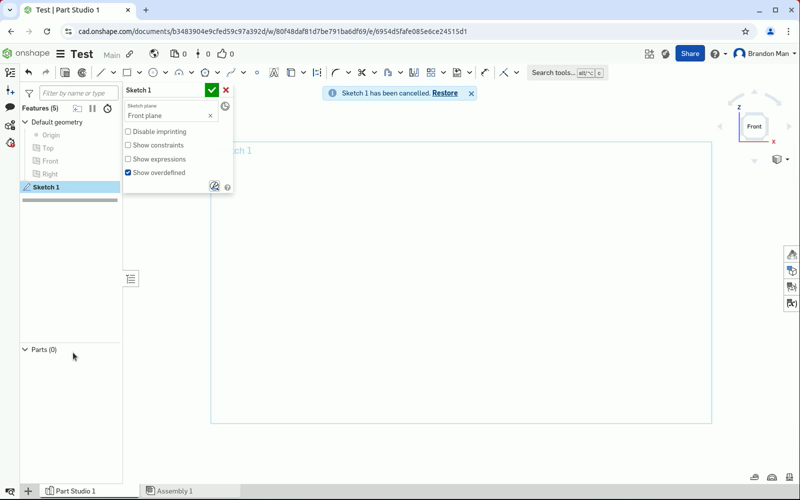
key(l)
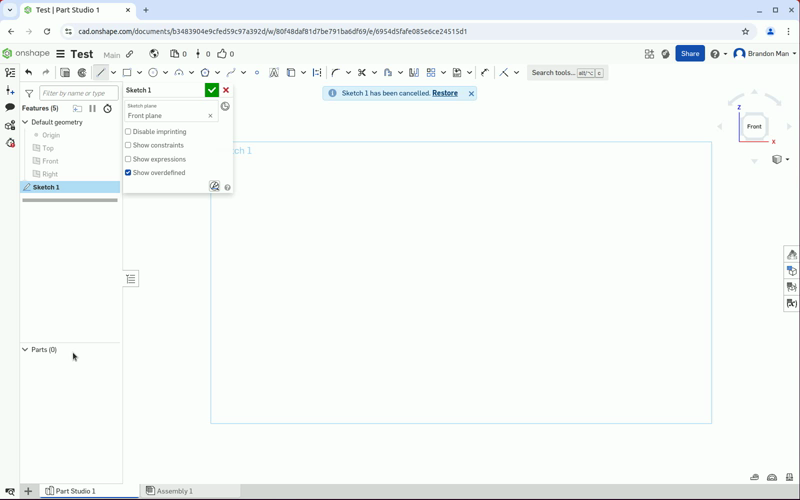
key_down(shift)
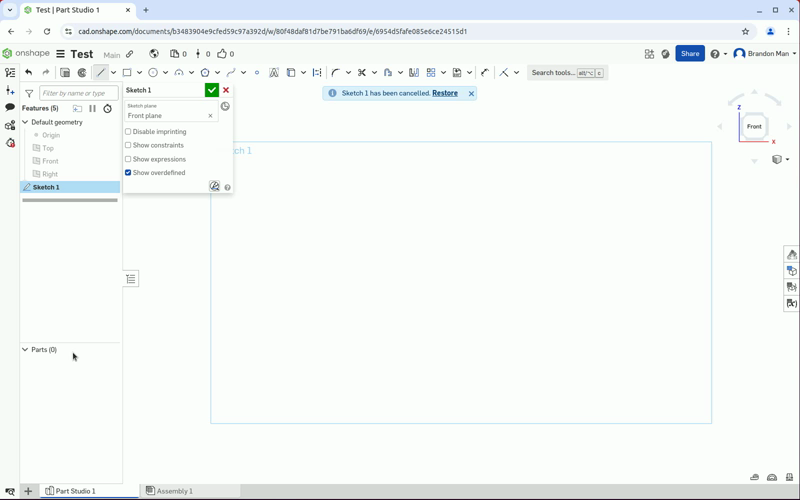
mouse_move(426, 314)
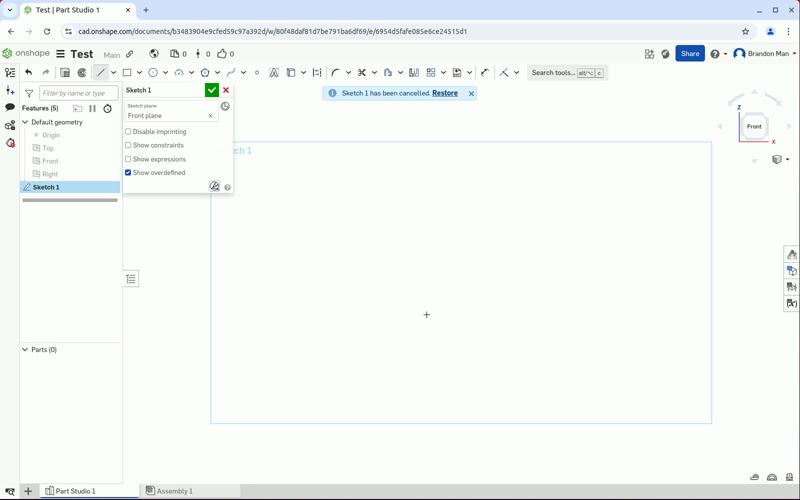
click(426, 314)
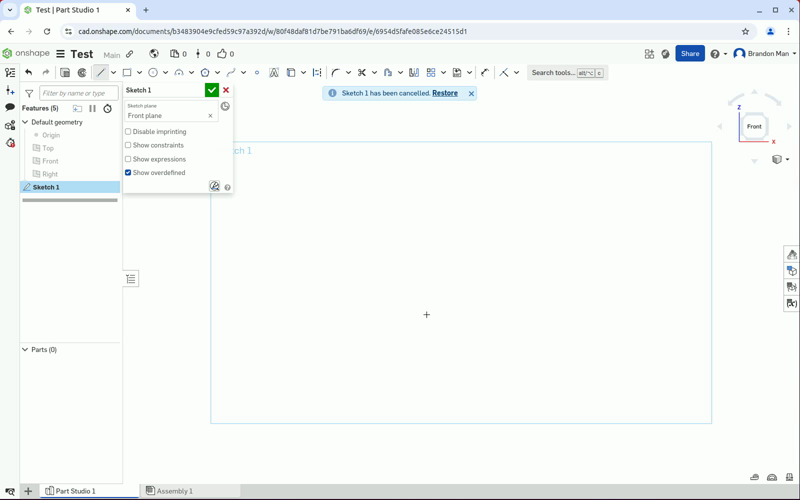
key_up(shift)
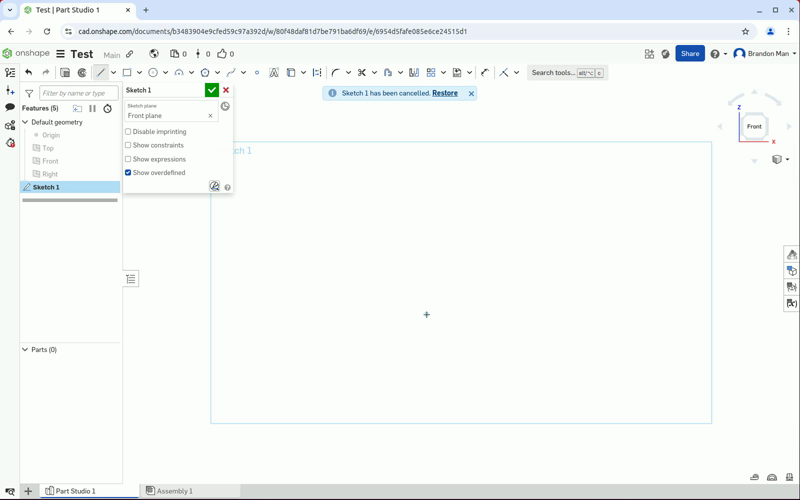
key_down(shift)
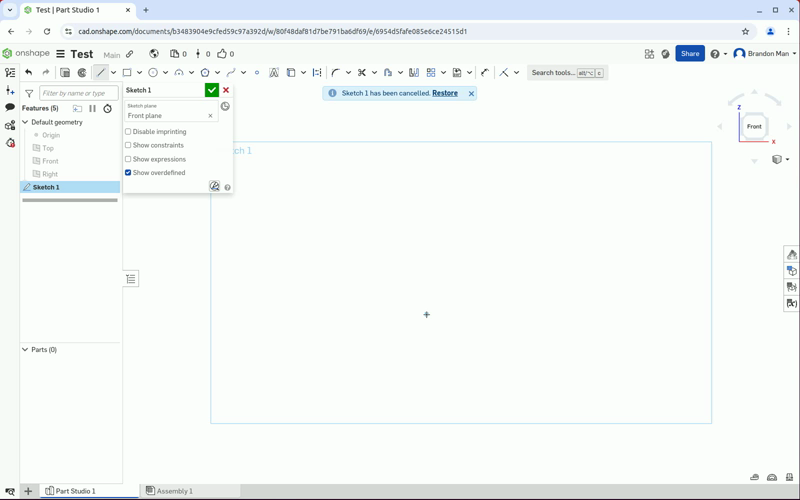
mouse_move(494, 314)
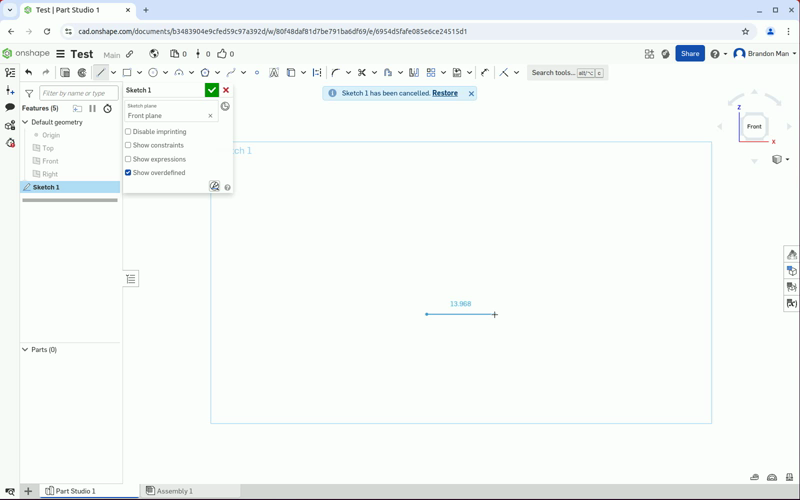
click(494, 314)
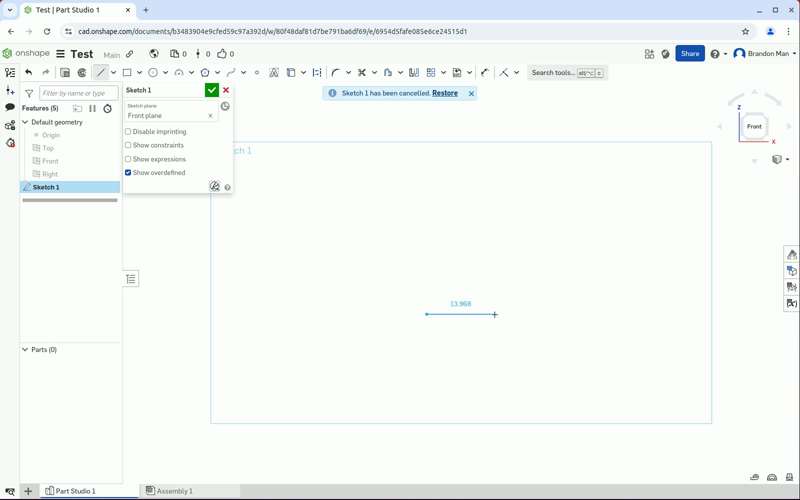
key_up(shift)
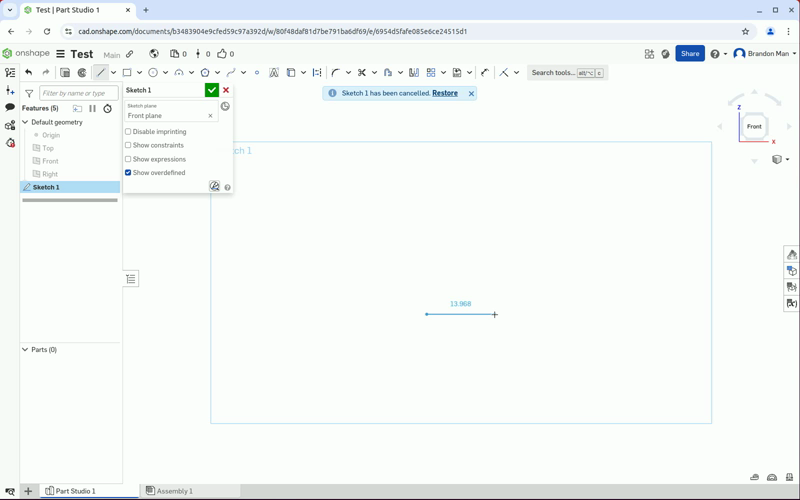
key_down(shift)
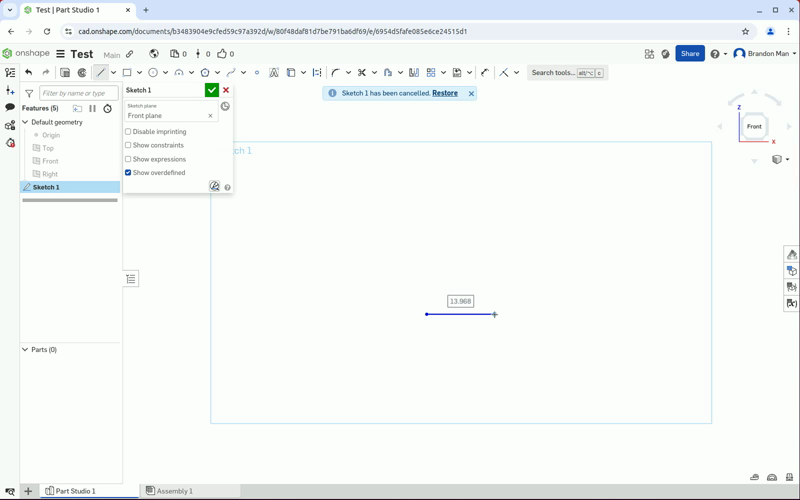
mouse_move(494, 192)
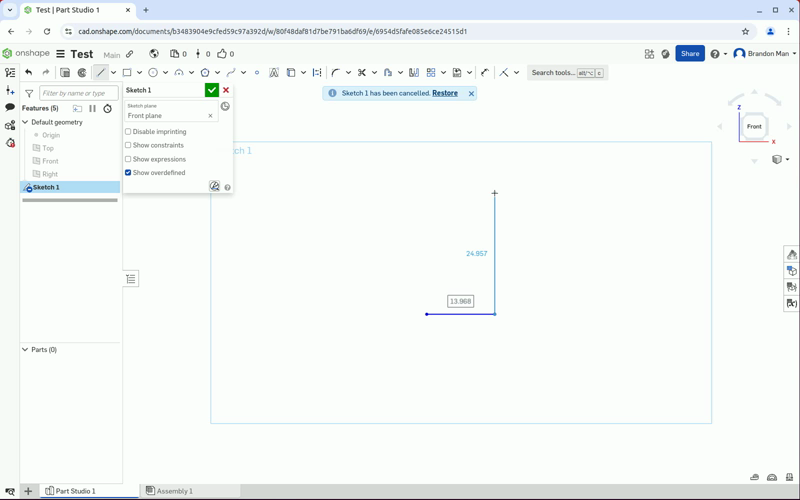
click(494, 192)
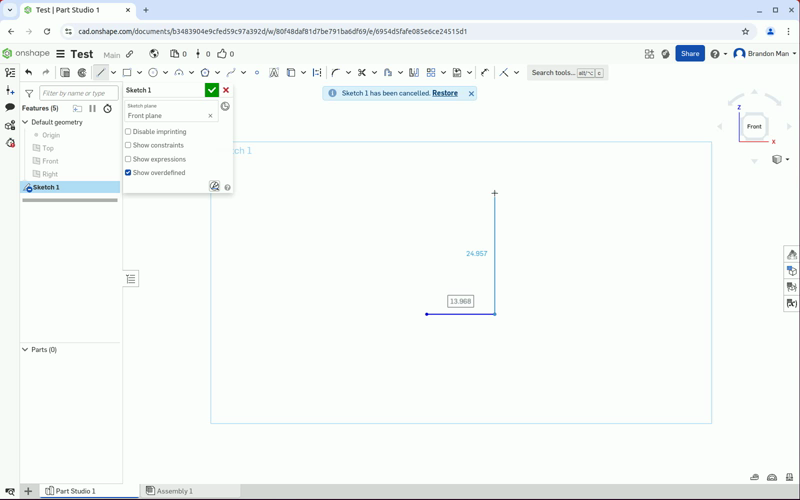
key_up(shift)
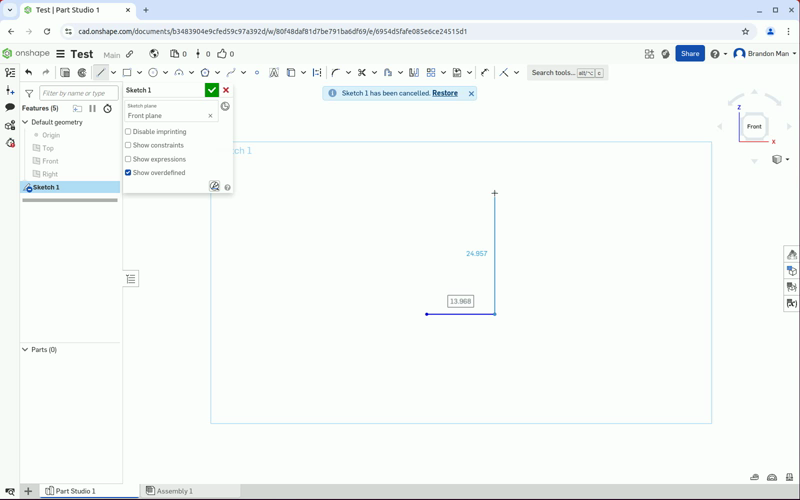
key_down(shift)
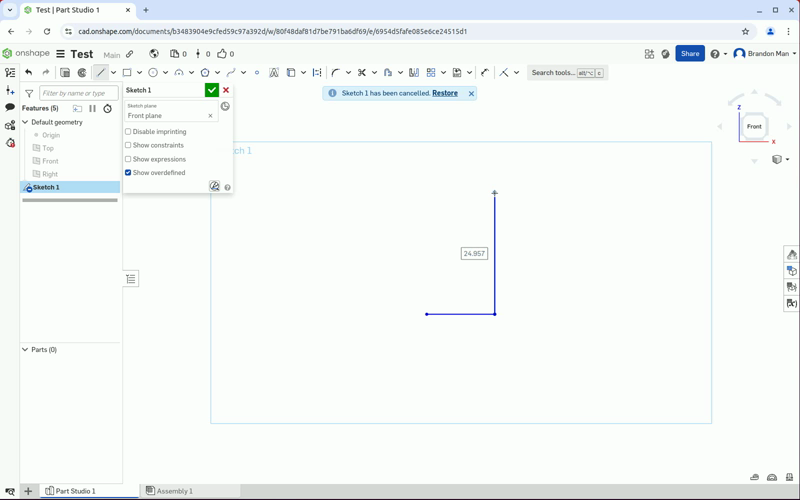
mouse_move(426, 192)
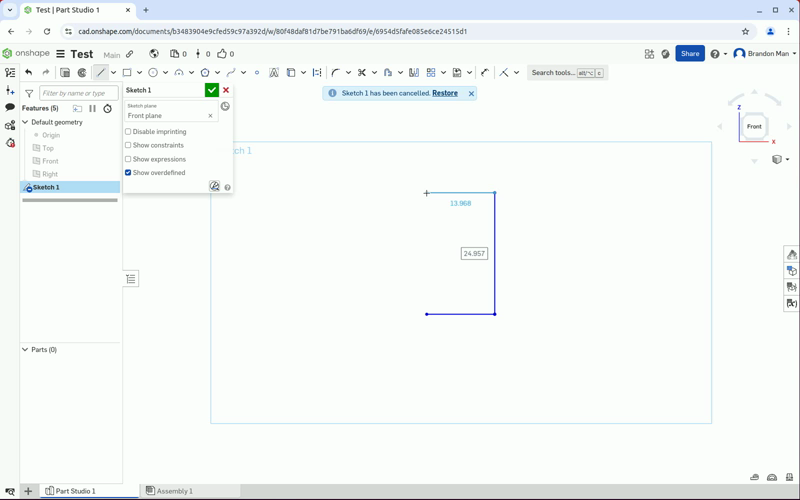
click(426, 192)
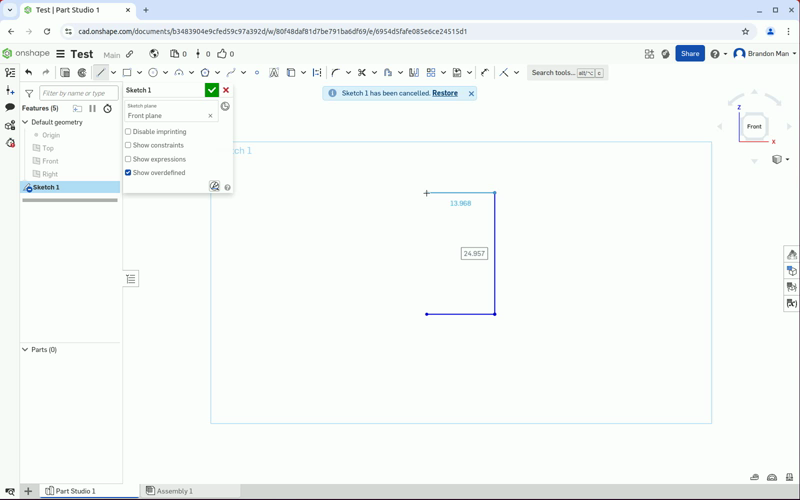
key_up(shift)
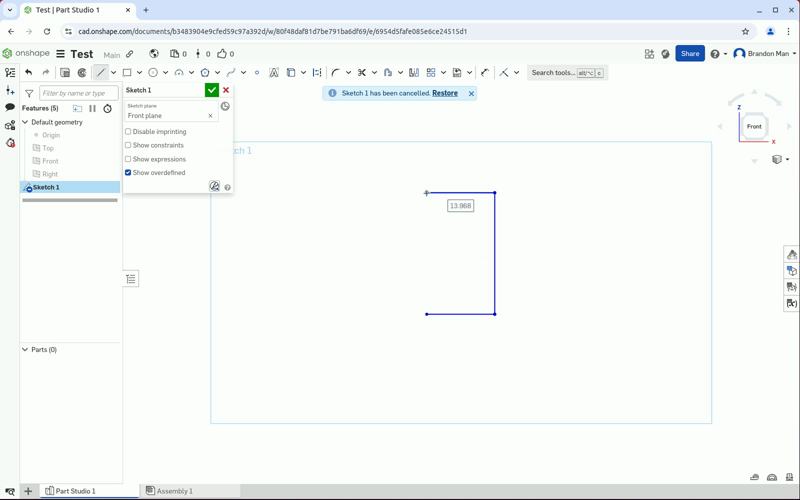
key_down(shift)
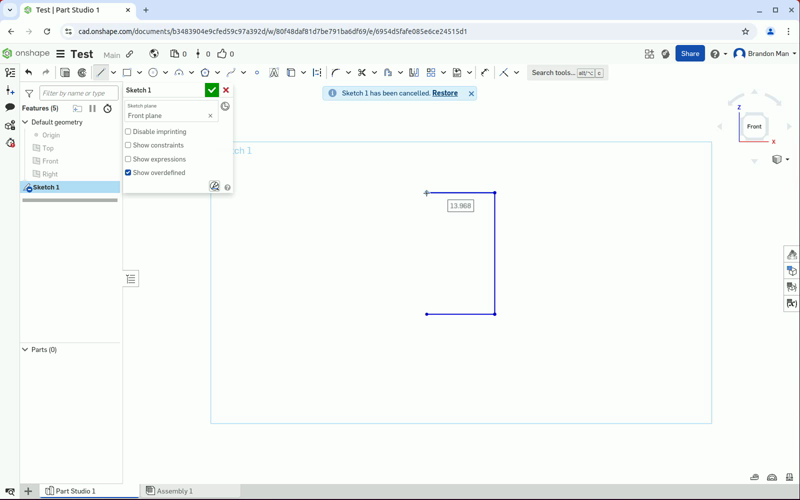
mouse_move(426, 314)
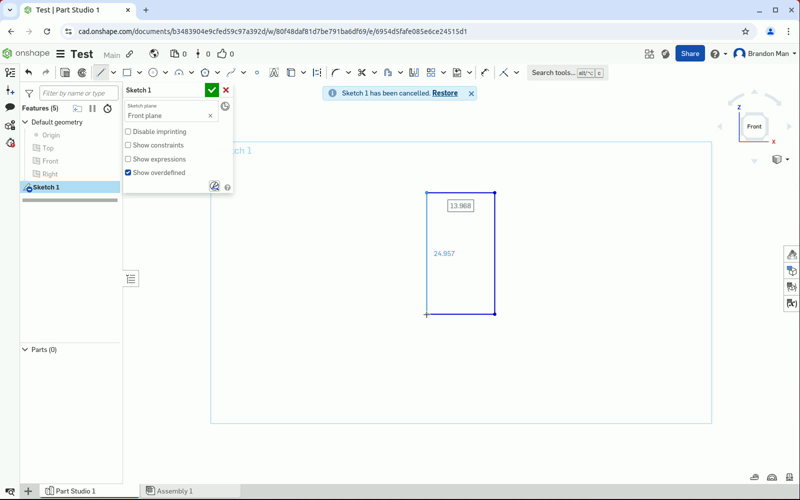
key_up(shift)
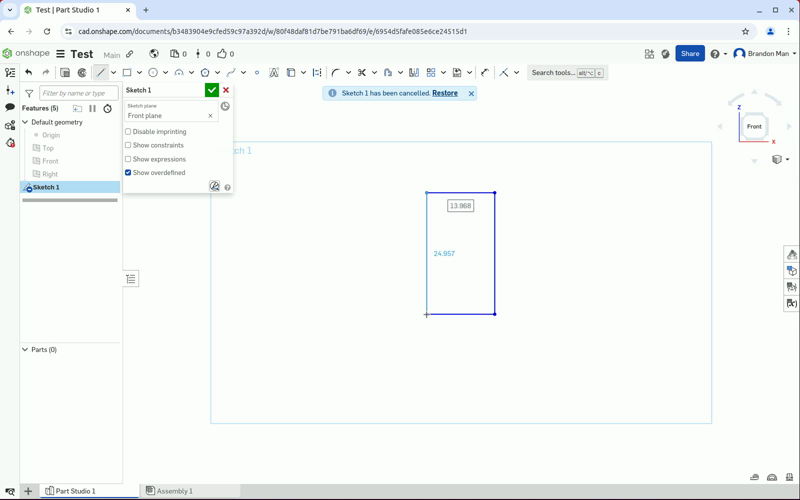
click(426, 314)
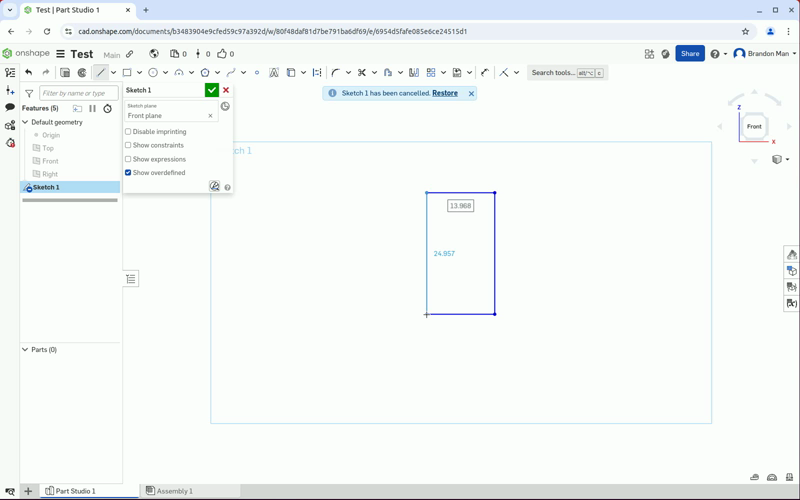
key(esc)
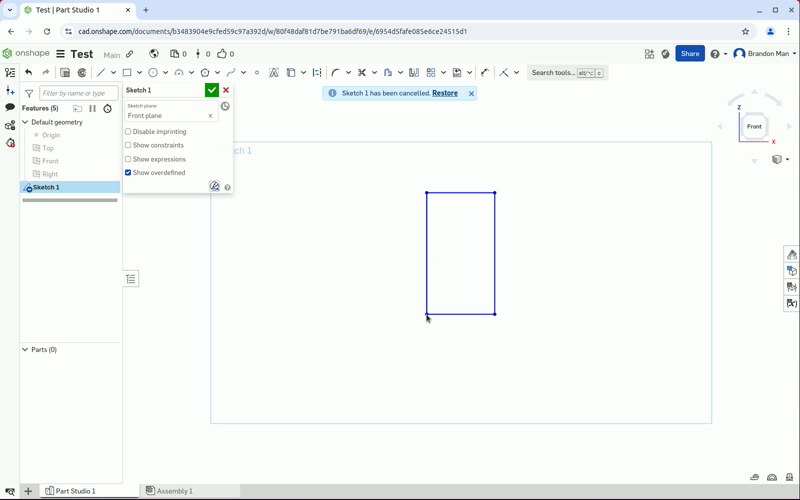
key(l)
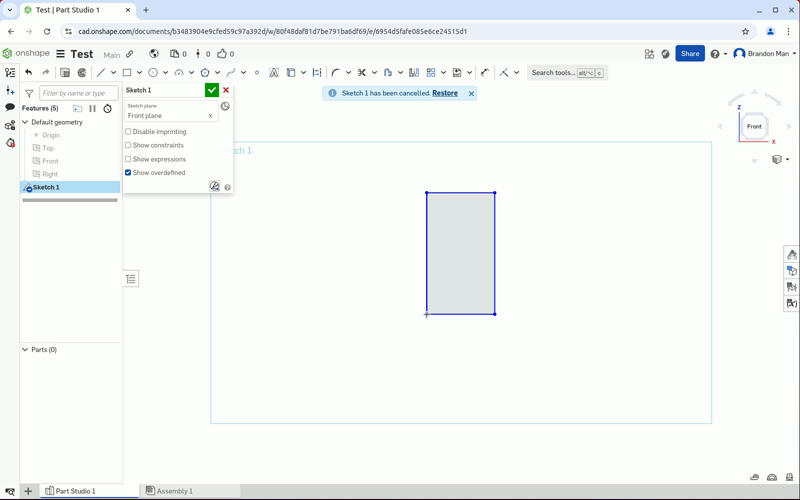
key_down(shift)
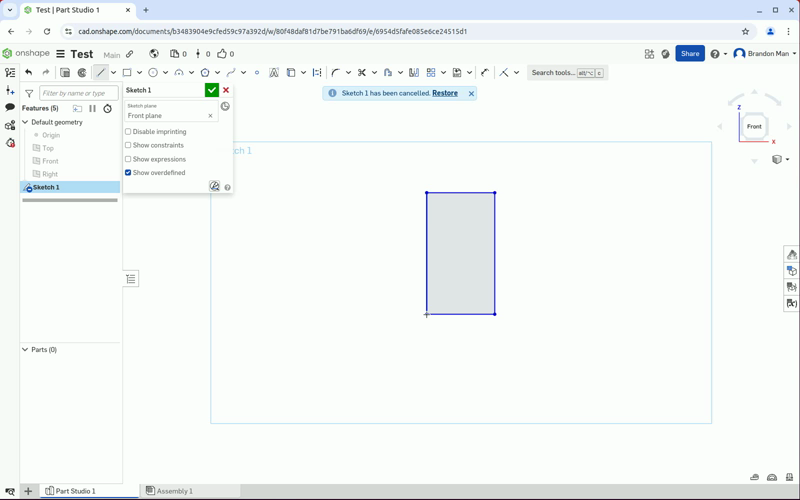
mouse_move(448, 300)
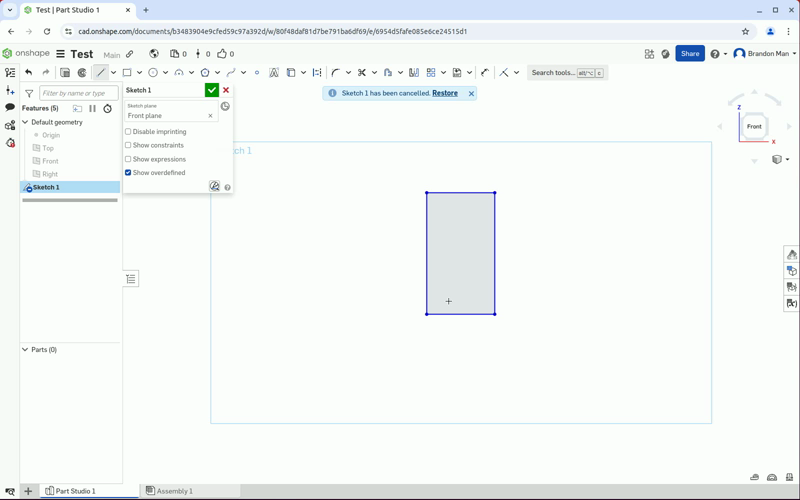
click(448, 300)
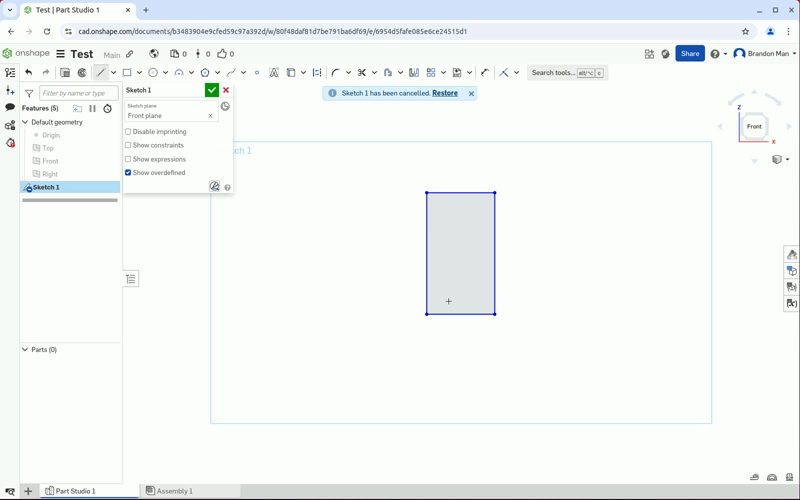
key_up(shift)
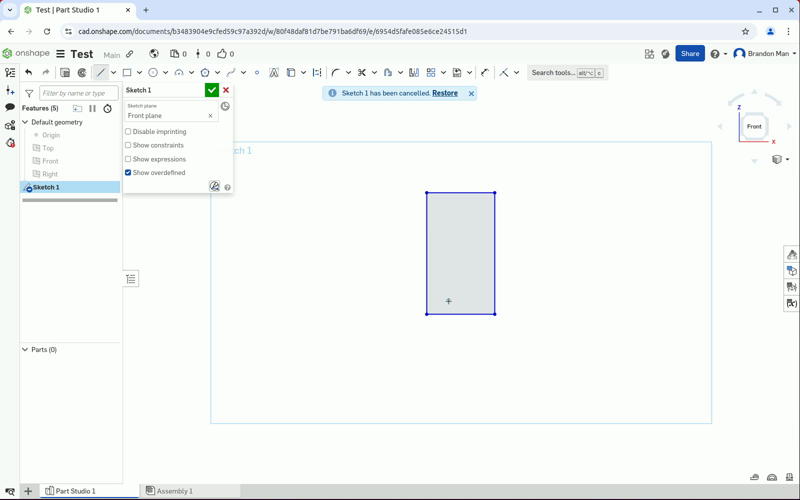
key_down(shift)
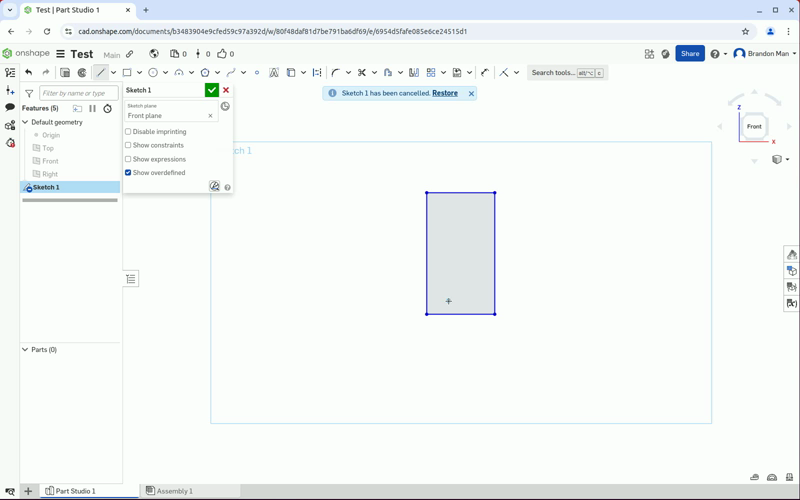
mouse_move(478, 300)
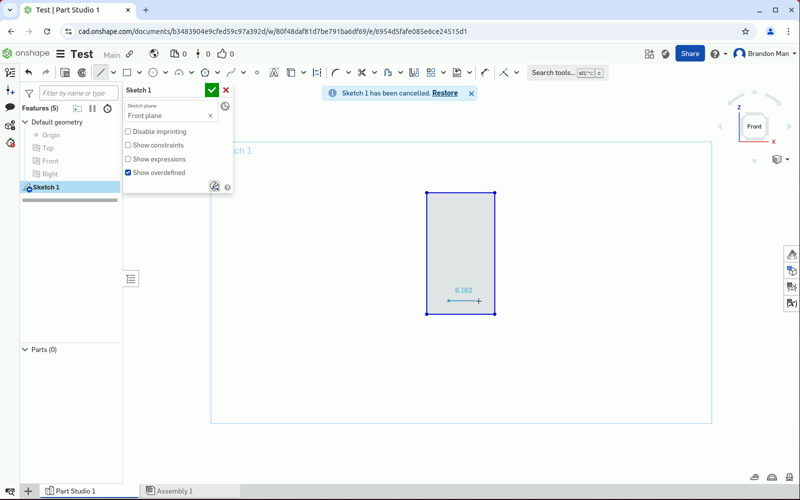
mouse_move(472, 300)
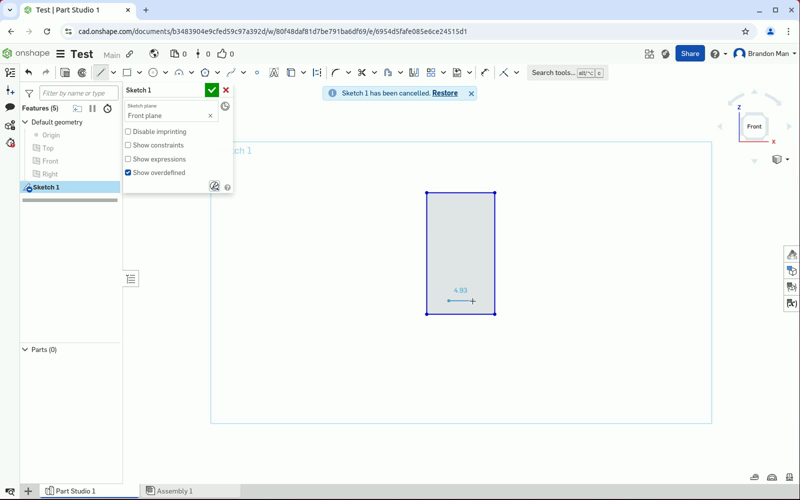
click(472, 300)
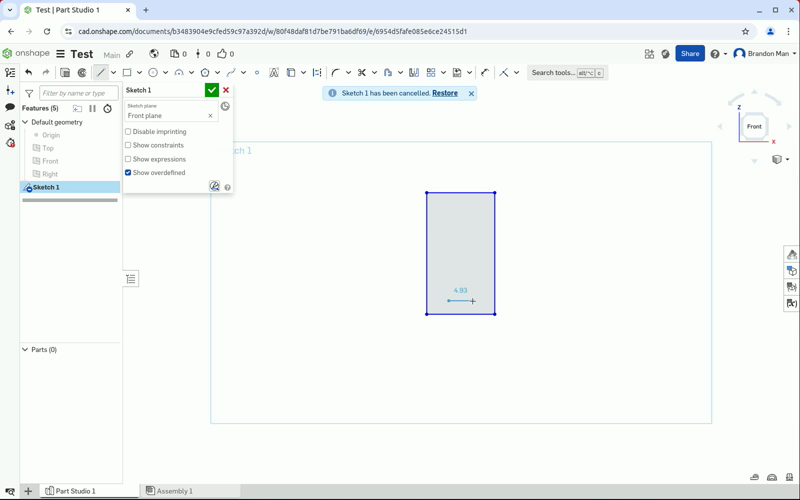
key_up(shift)
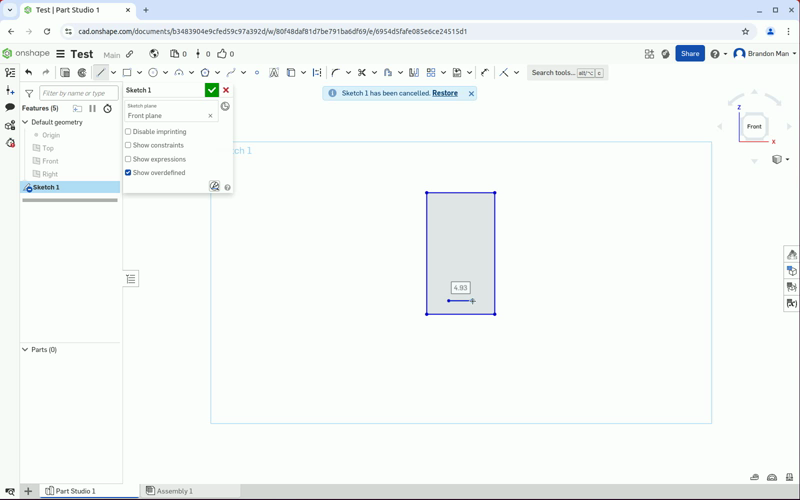
key(esc)
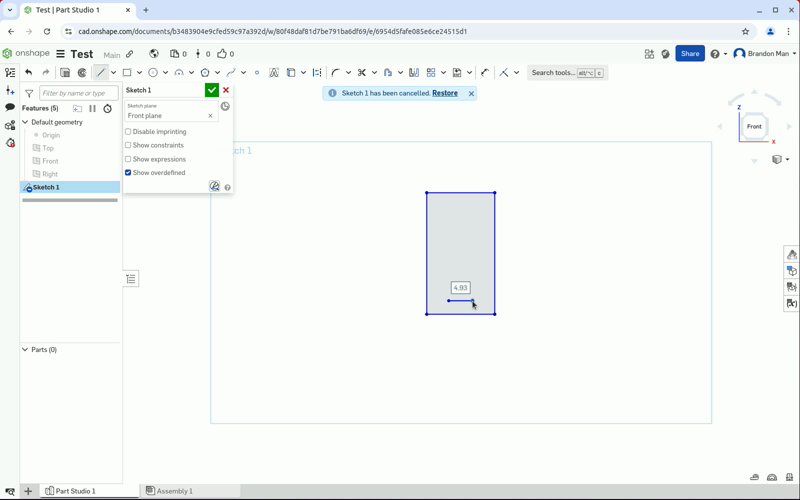
key(a)
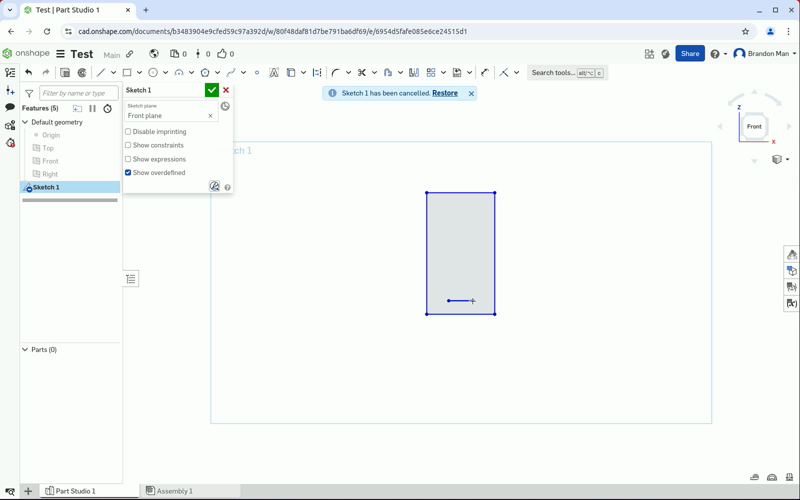
mouse_move(472, 300)
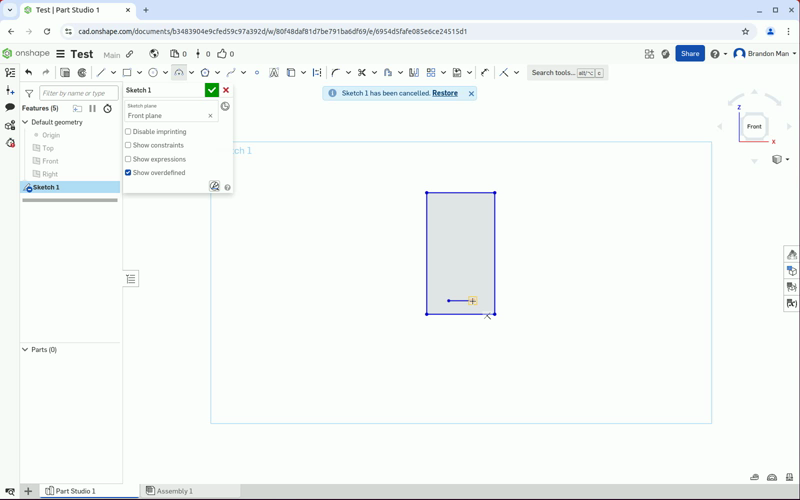
click(472, 300)
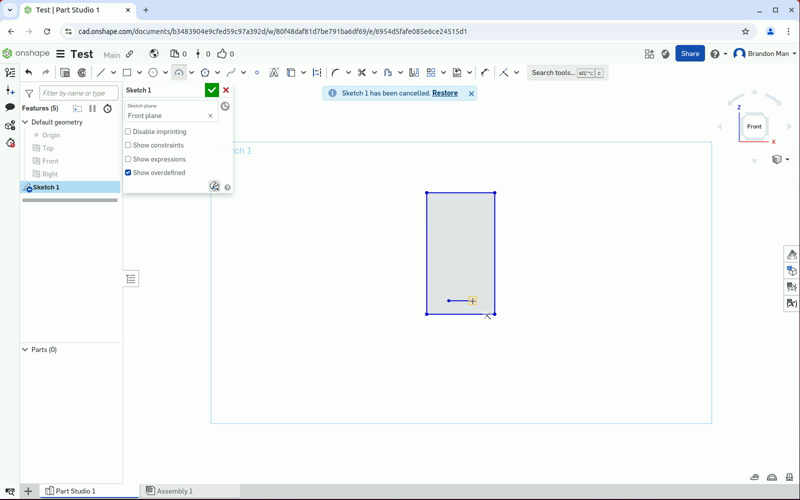
key_down(shift)
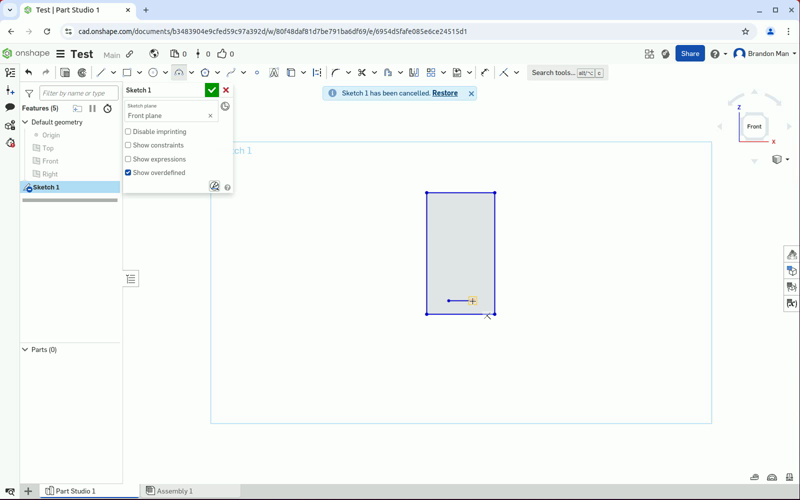
mouse_move(472, 264)
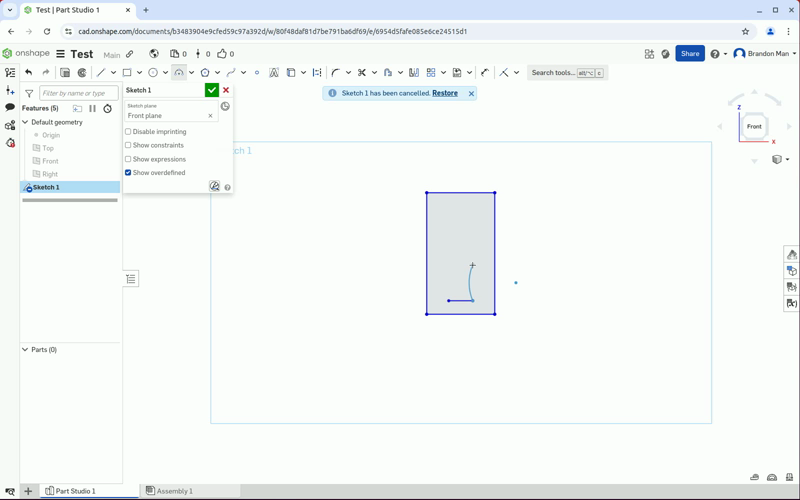
click(472, 264)
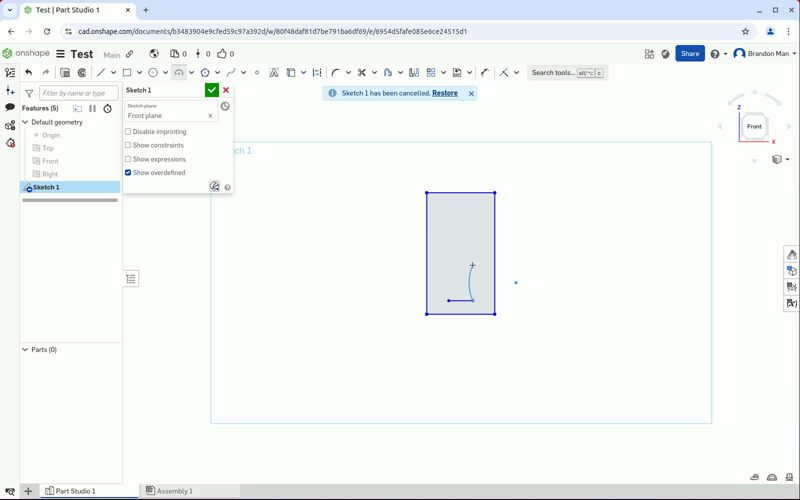
mouse_move(481, 282)
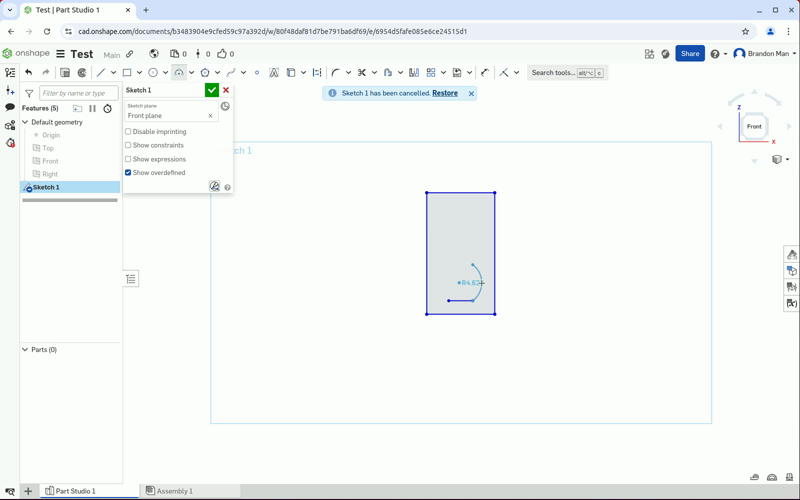
click(481, 282)
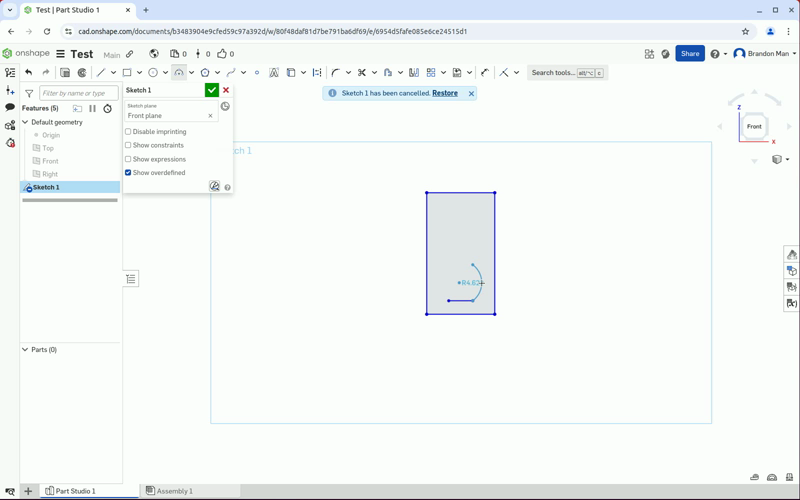
key_up(shift)
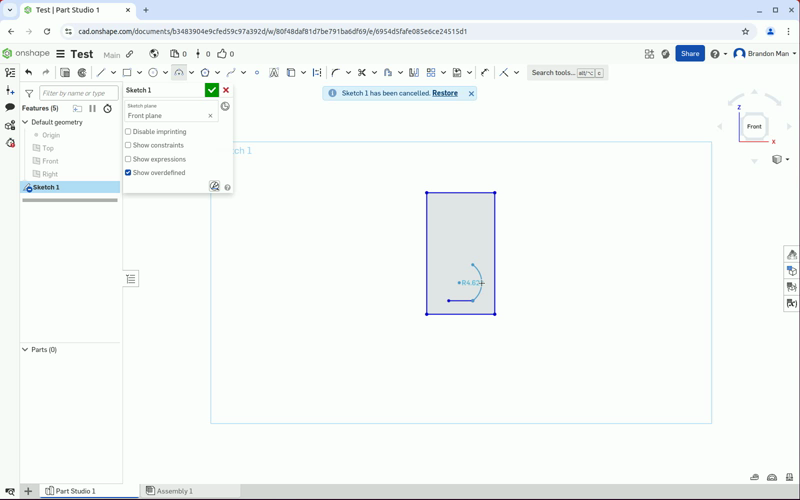
key(esc)
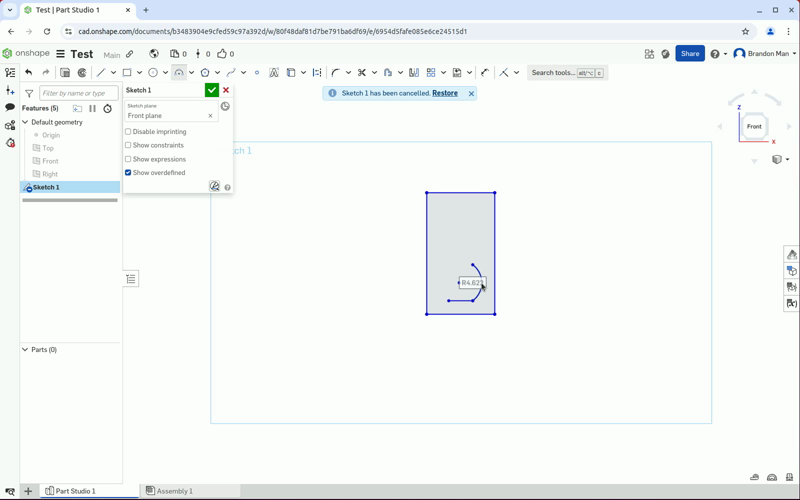
key(l)
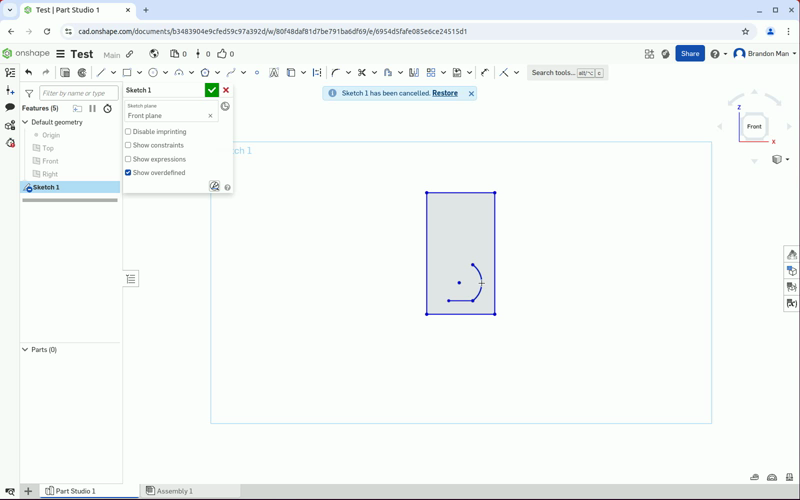
mouse_move(472, 264)
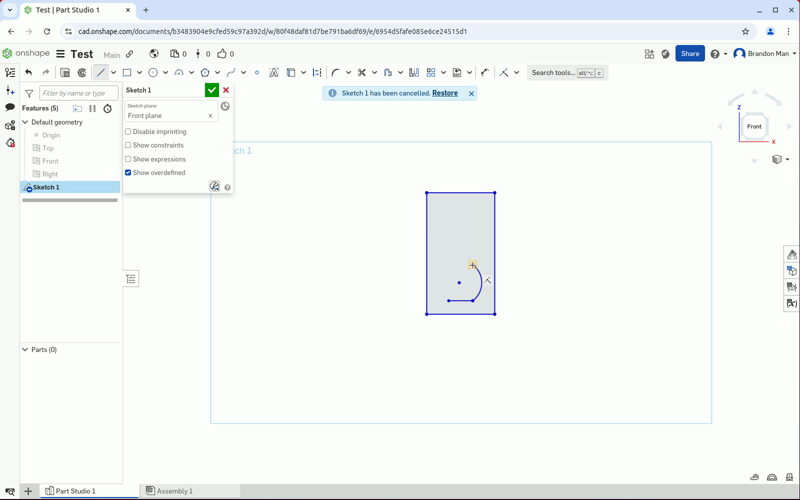
click(472, 264)
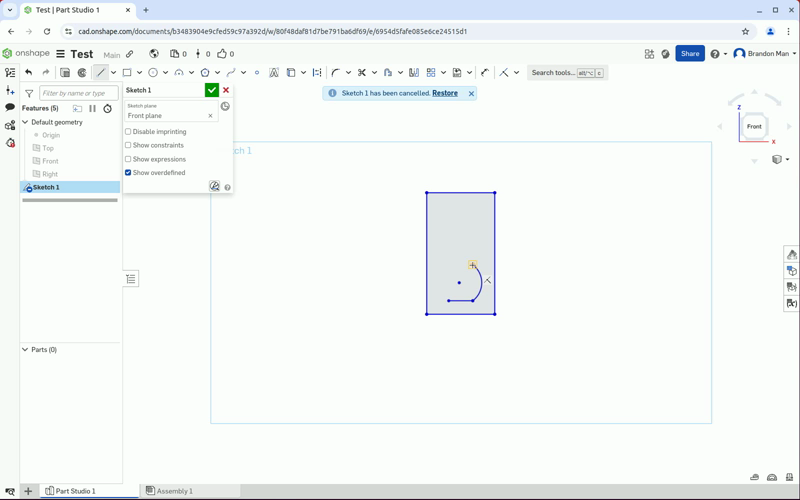
key_down(shift)
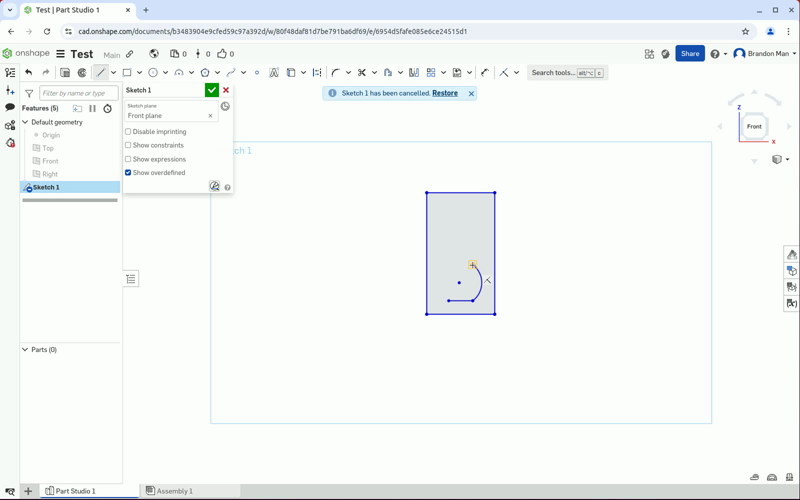
mouse_move(502, 264)
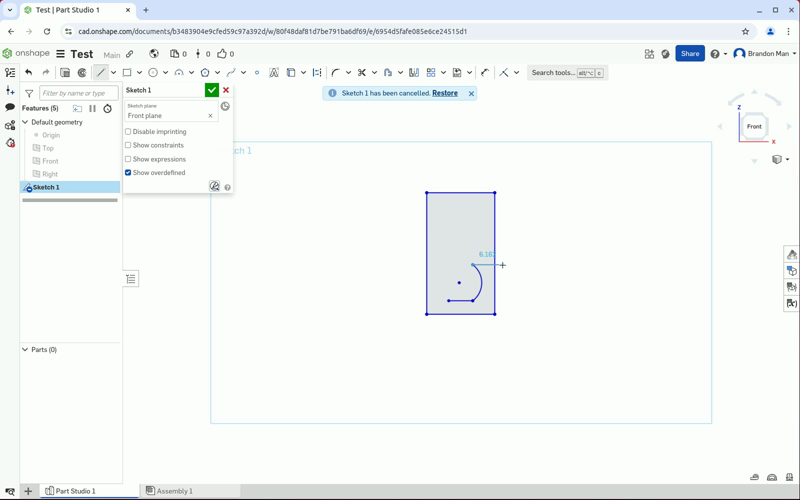
mouse_move(448, 264)
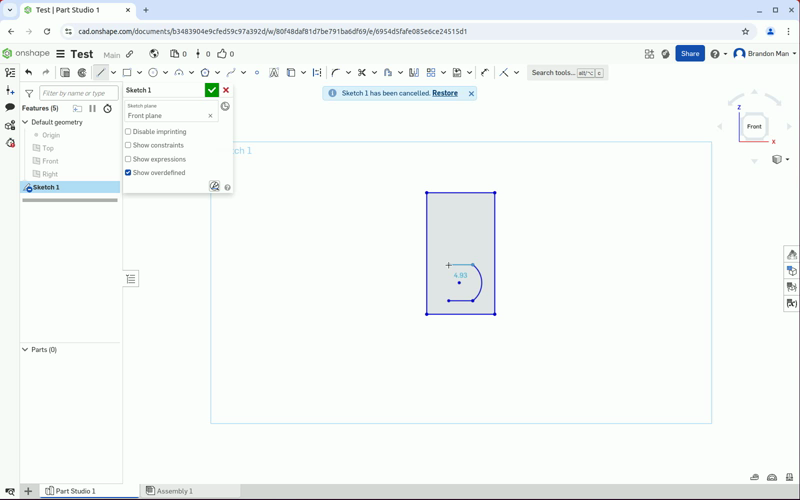
click(448, 264)
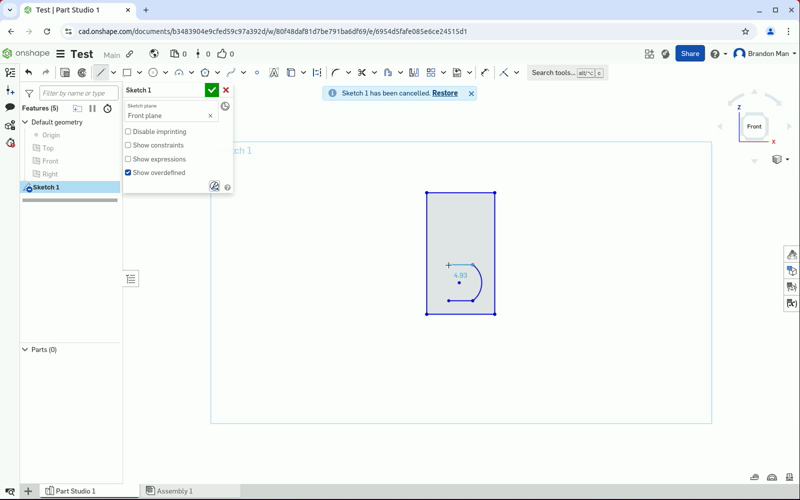
key_up(shift)
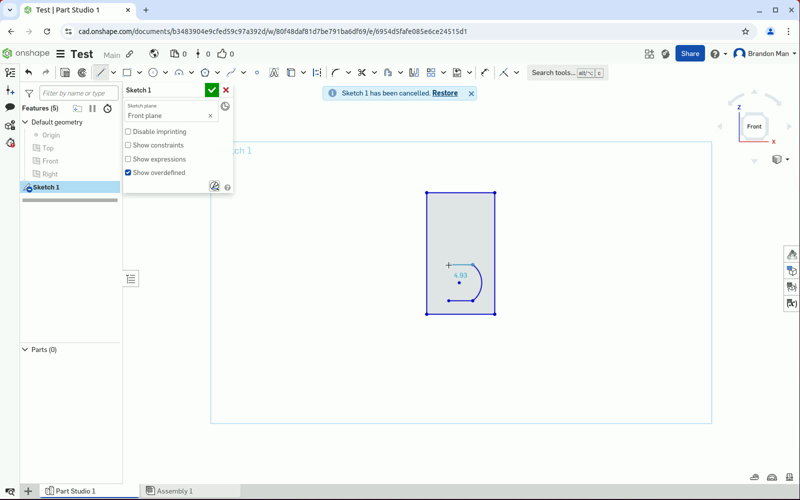
key(esc)
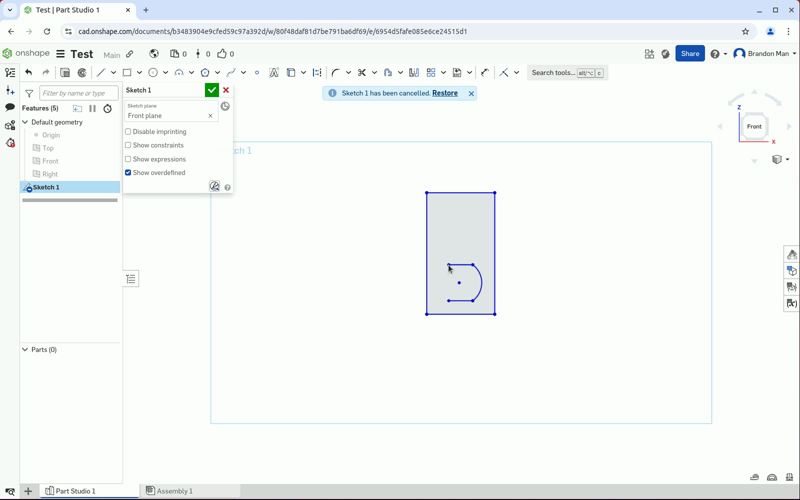
key(a)
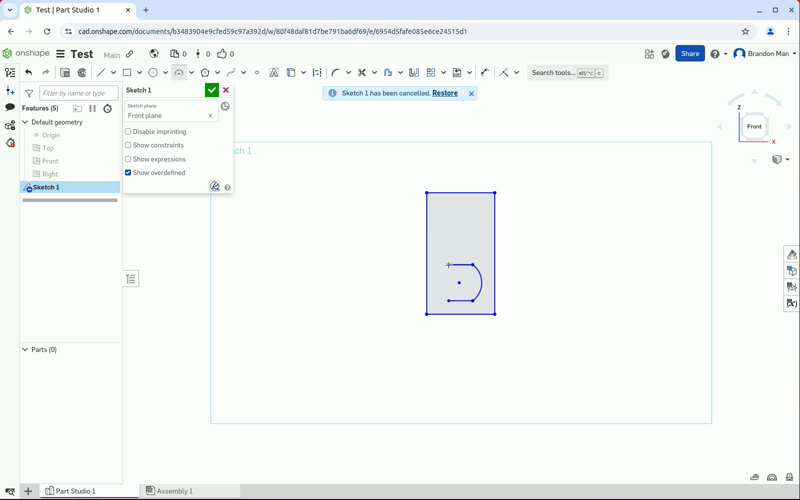
mouse_move(448, 264)
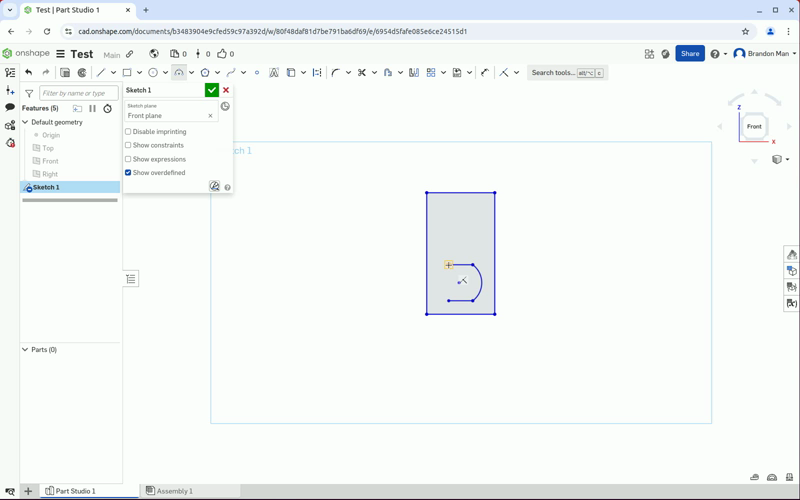
click(448, 264)
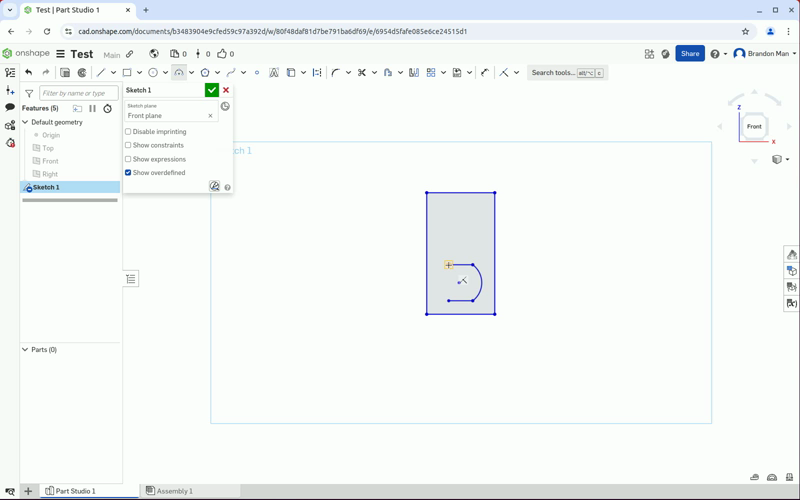
mouse_move(448, 300)
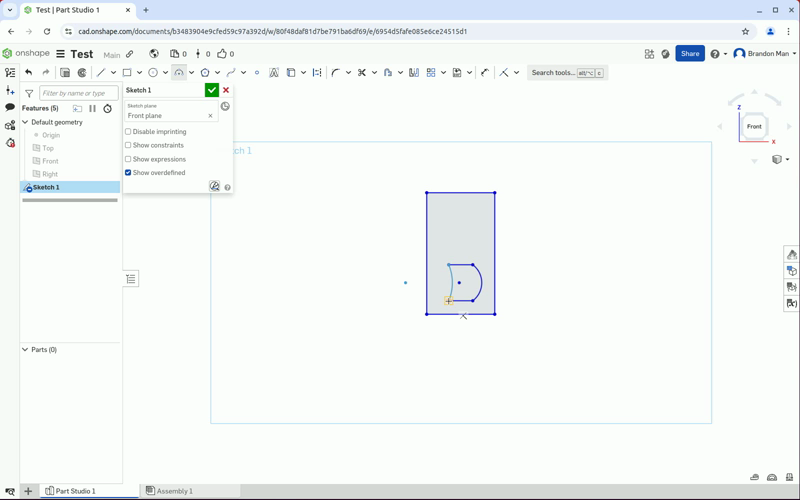
click(448, 300)
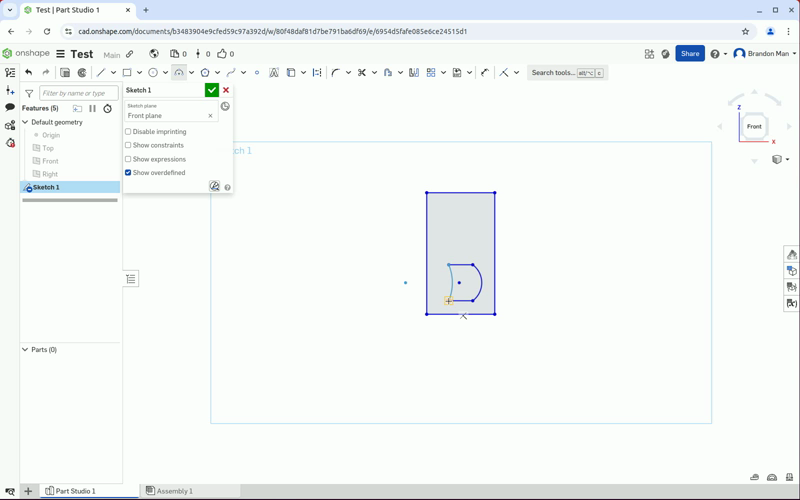
key_down(shift)
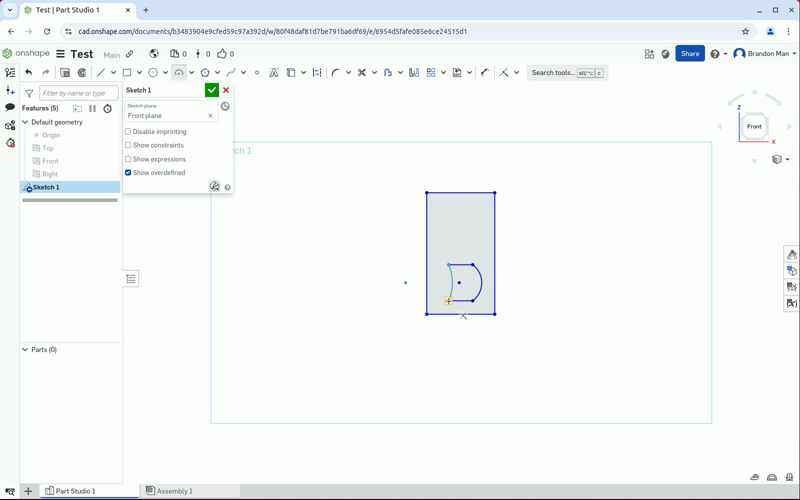
mouse_move(439, 282)
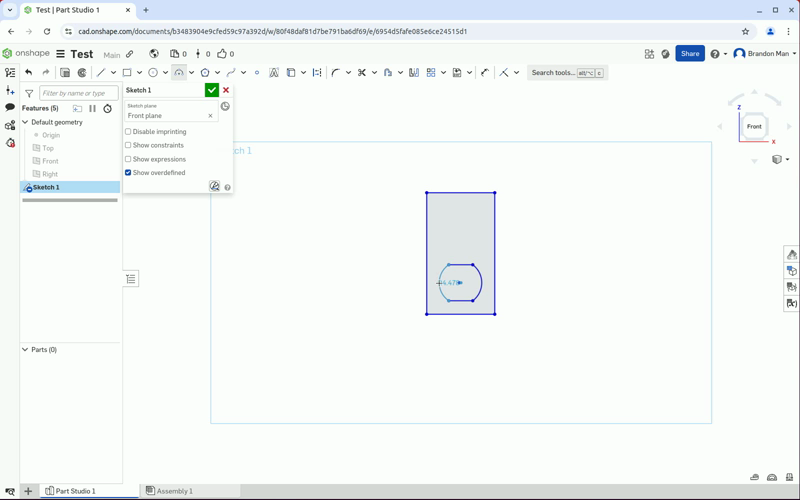
click(439, 282)
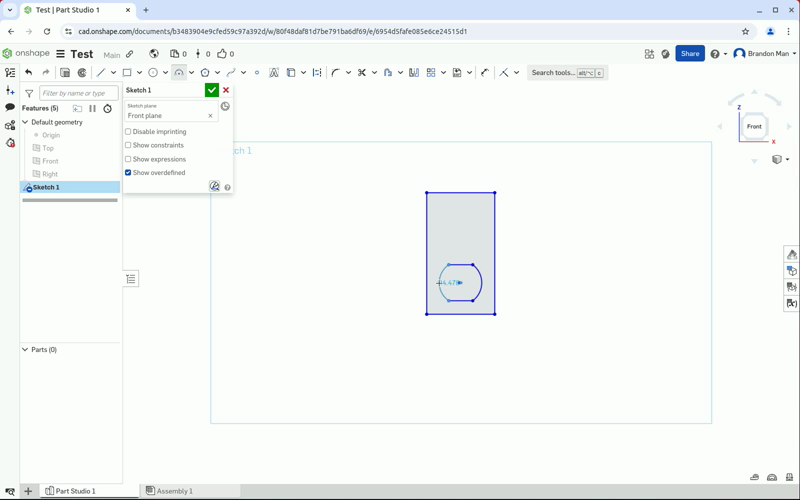
key_up(shift)
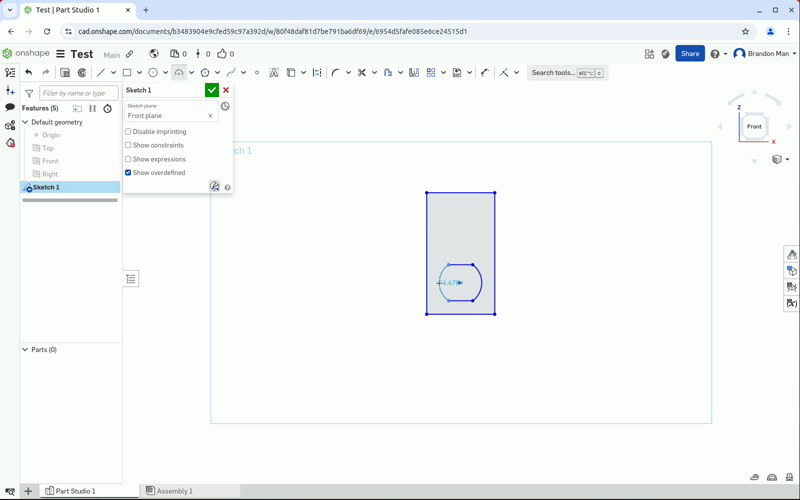
key(esc)
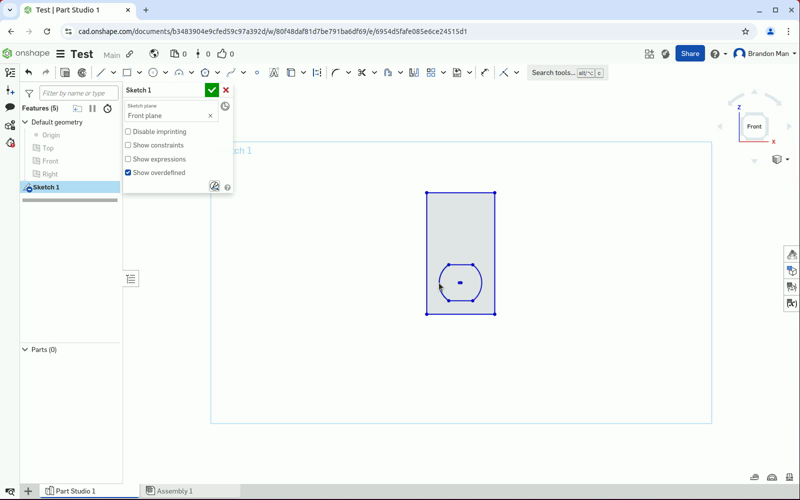
mouse_move(434, 225)
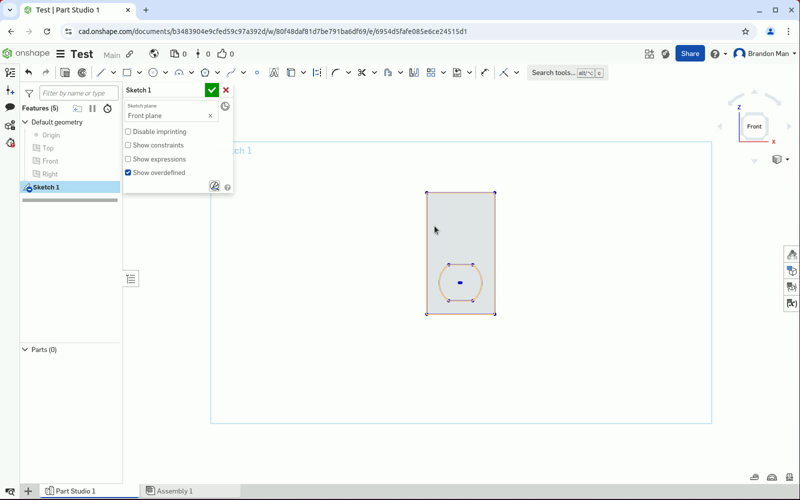
click(434, 225)
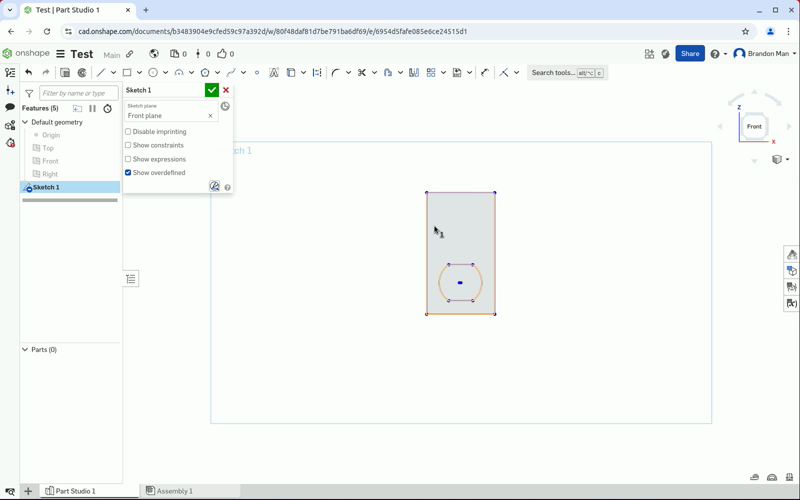
mouse_move(73, 352)
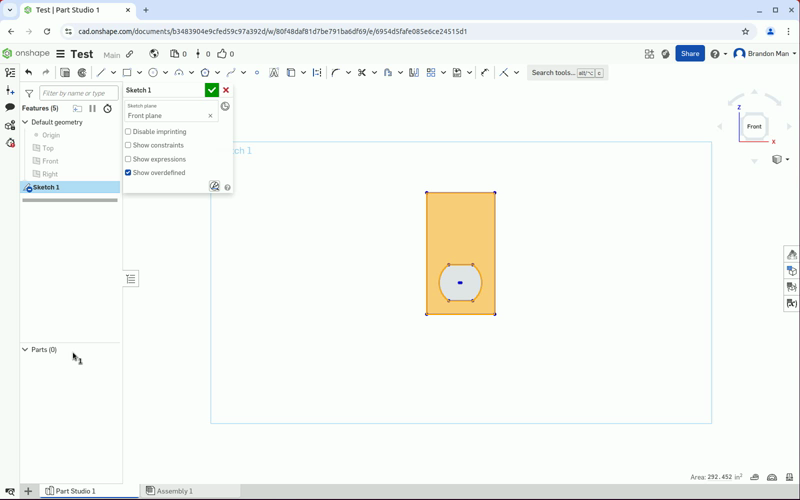
key(shift+y)
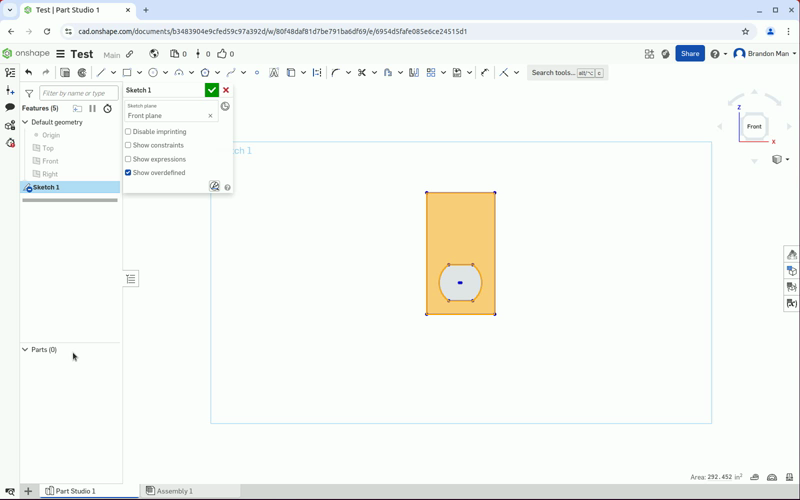
key(shift+e)
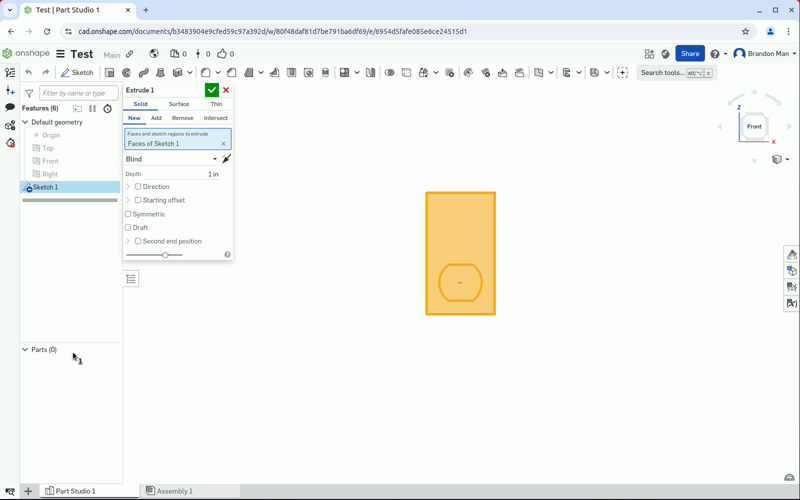
mouse_move(143, 106)
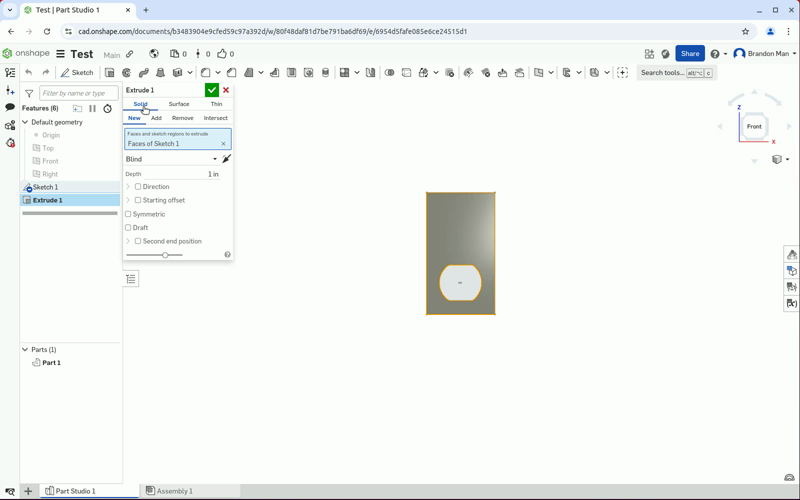
click(143, 106)
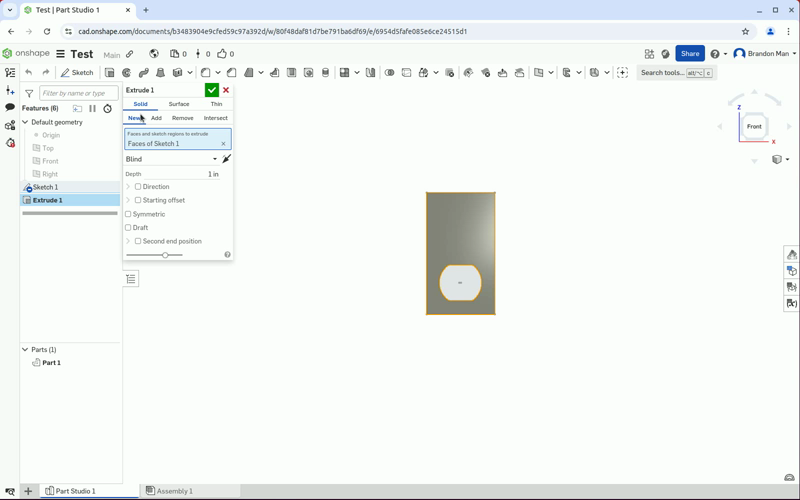
mouse_move(137, 120)
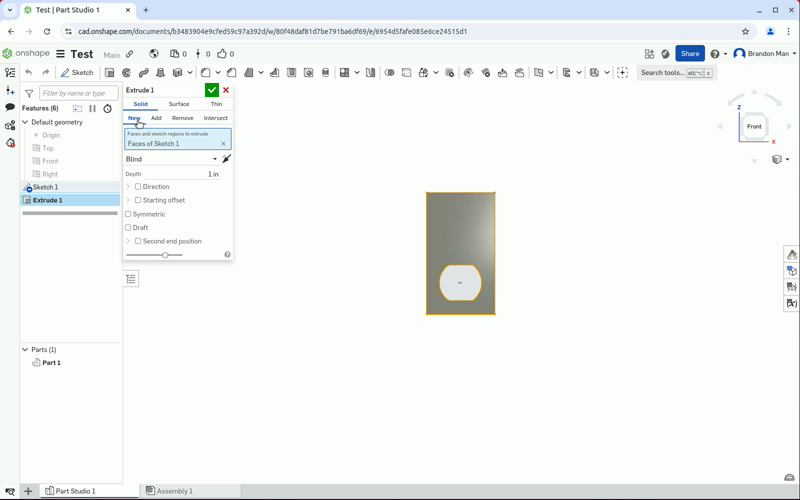
click(137, 120)
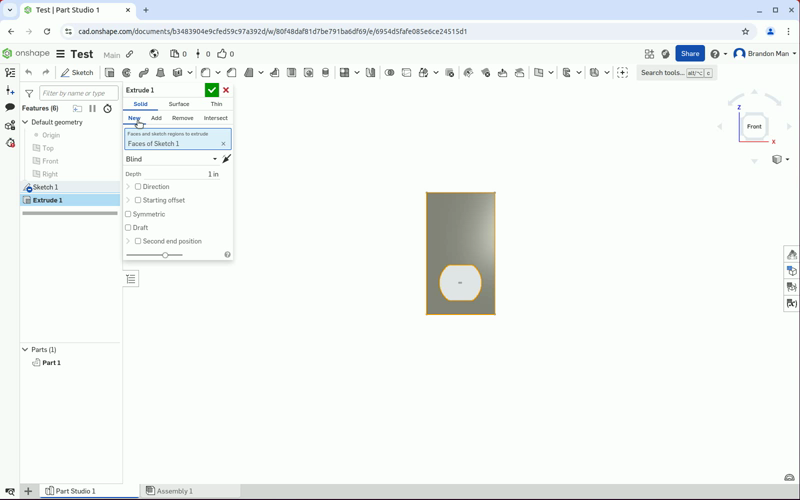
key(tab, 4)
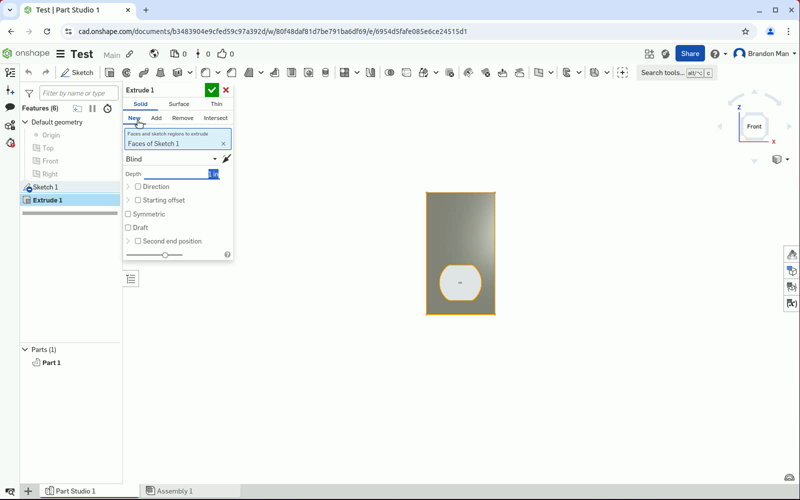
text(4.574)
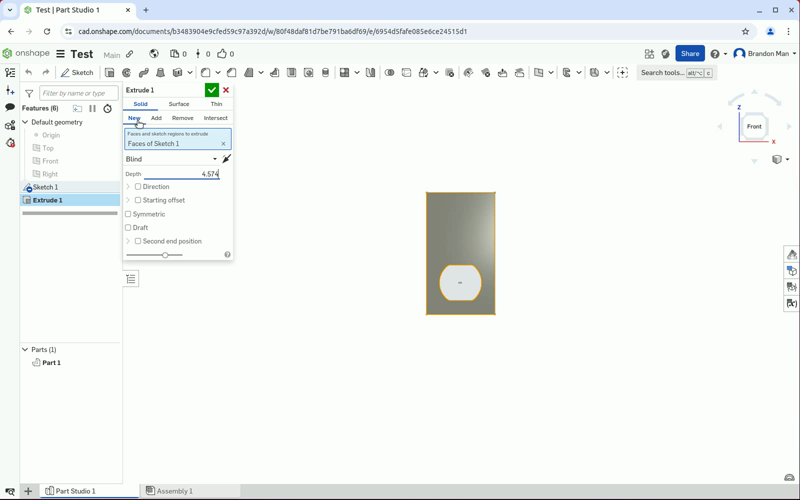
key(enter)
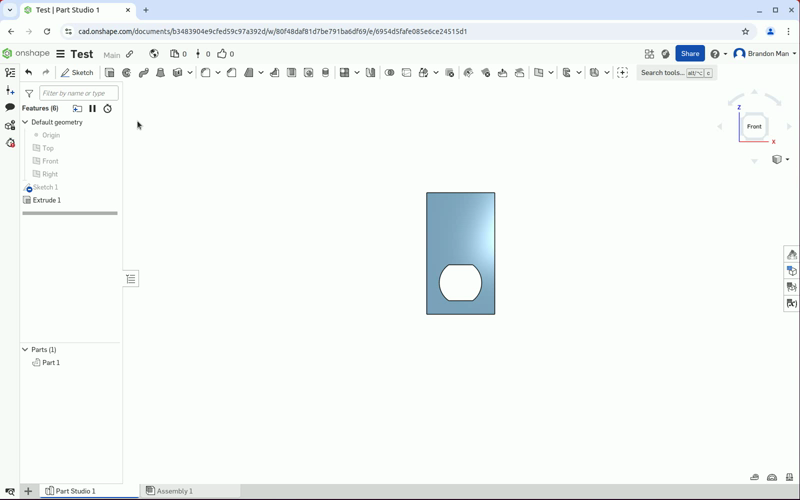
key(shift+h)
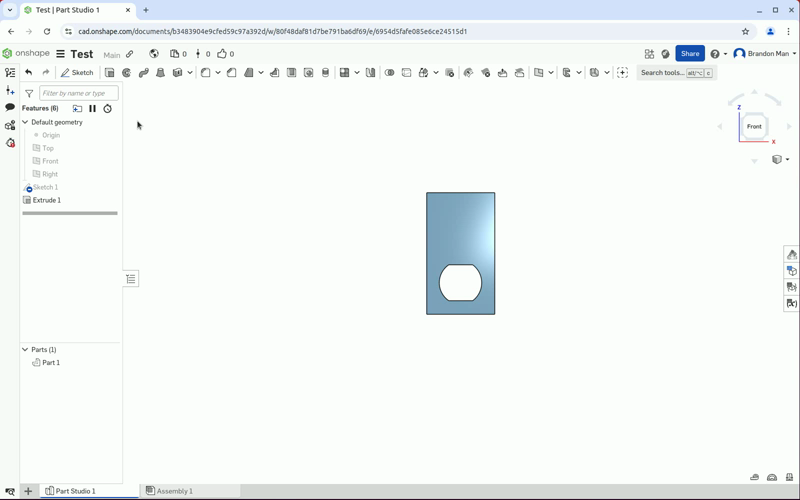
key(shift+h)
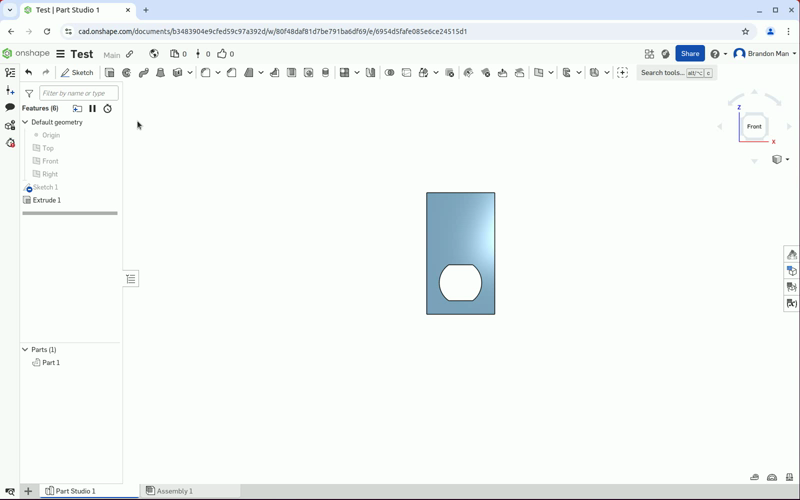
mouse_move(73, 189)
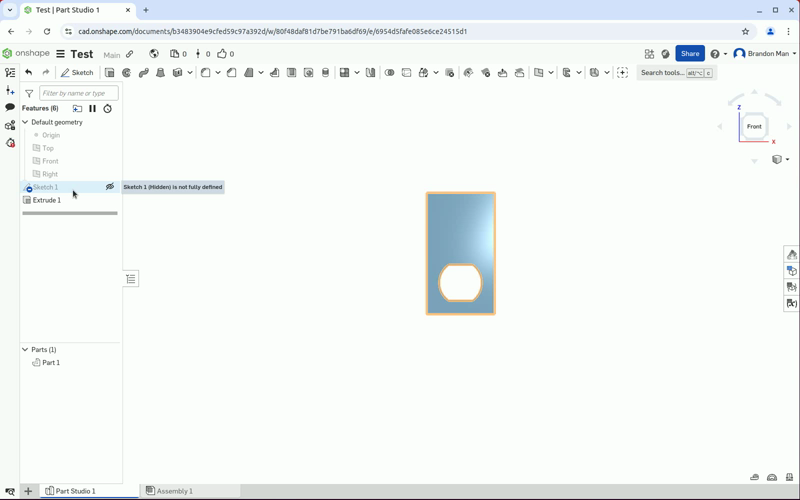
click(73, 189)
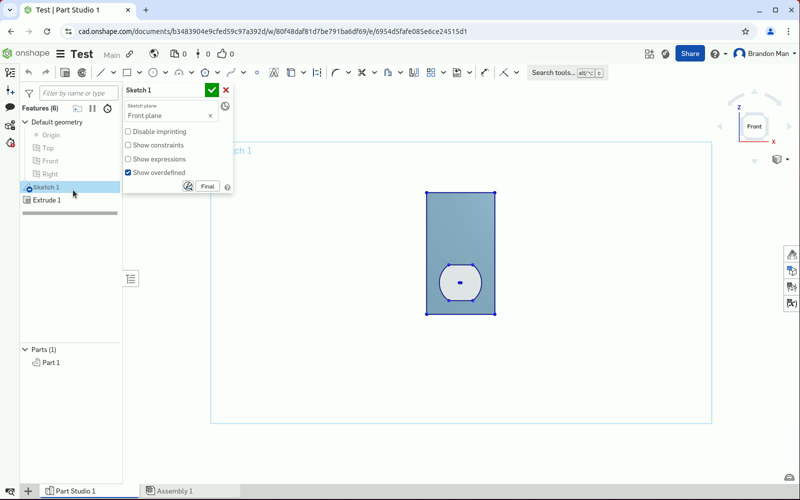
mouse_move(229, 92)
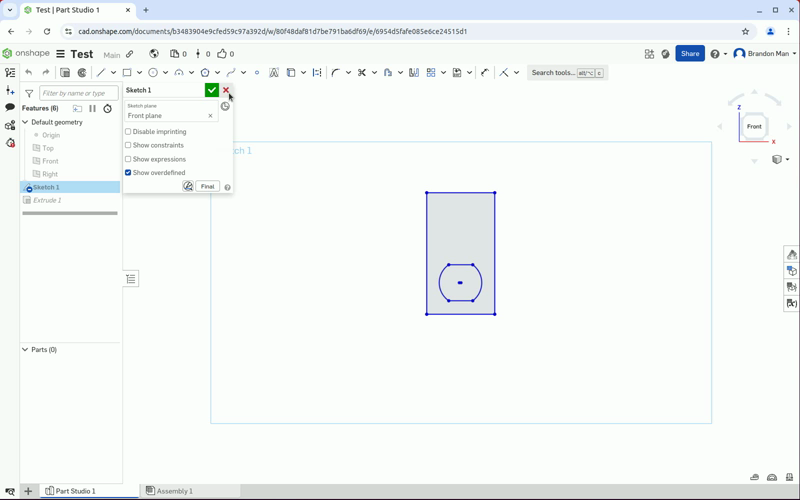
click(229, 92)
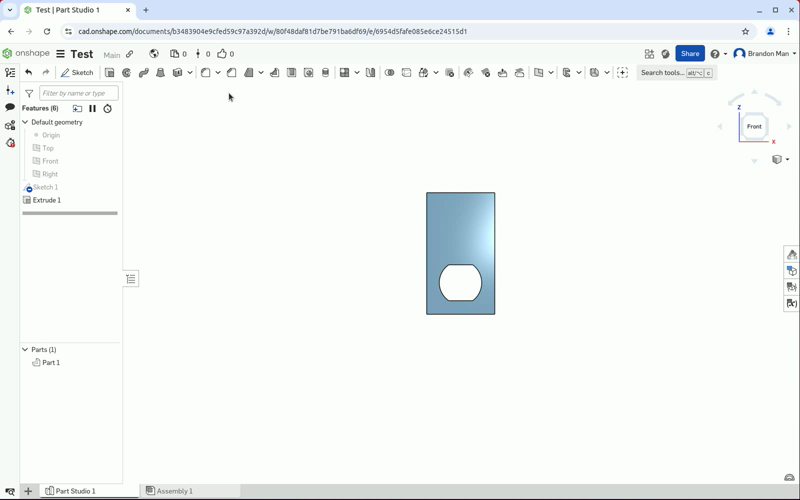
mouse_move(541, 75)
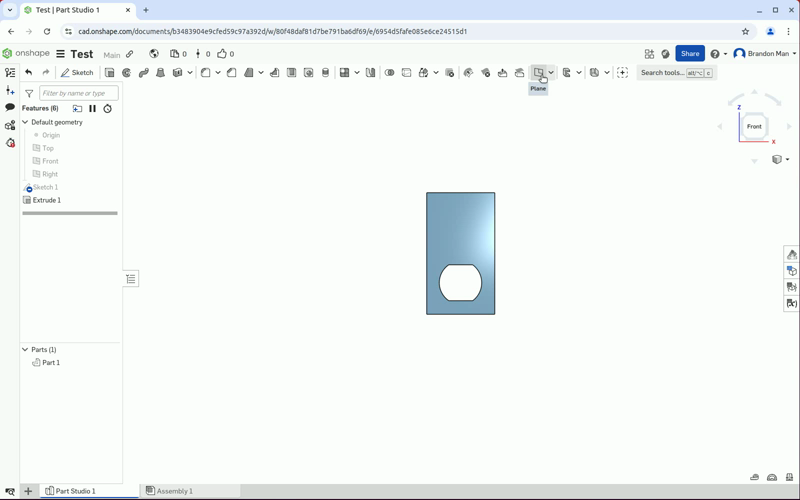
click(541, 75)
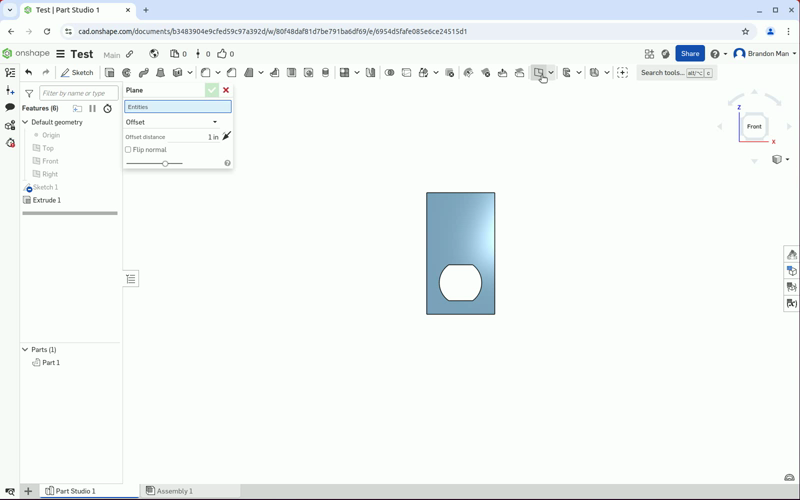
mouse_move(73, 163)
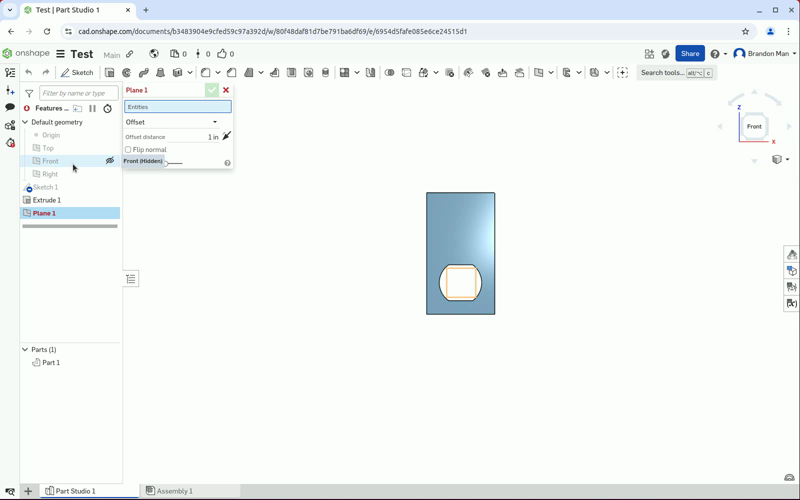
click(73, 163)
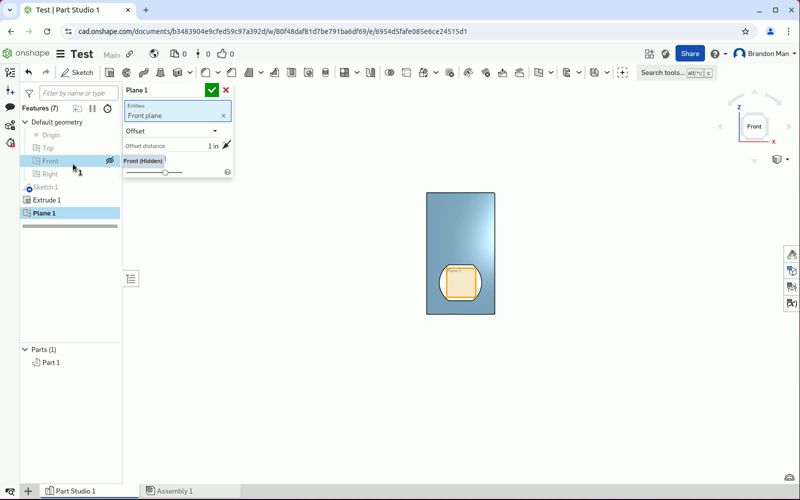
key(tab, 2)
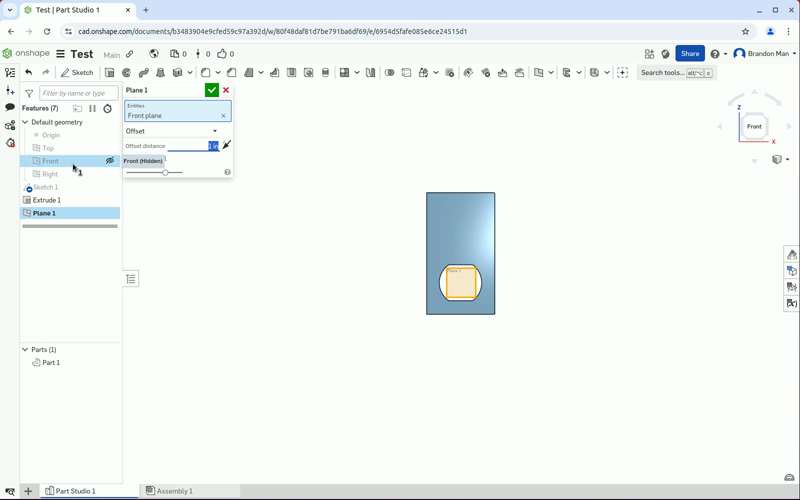
text(4.56)
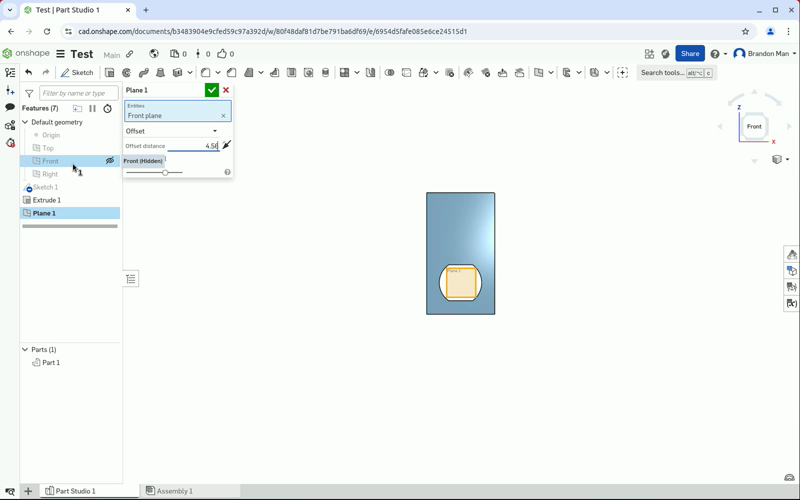
key(enter, 2)
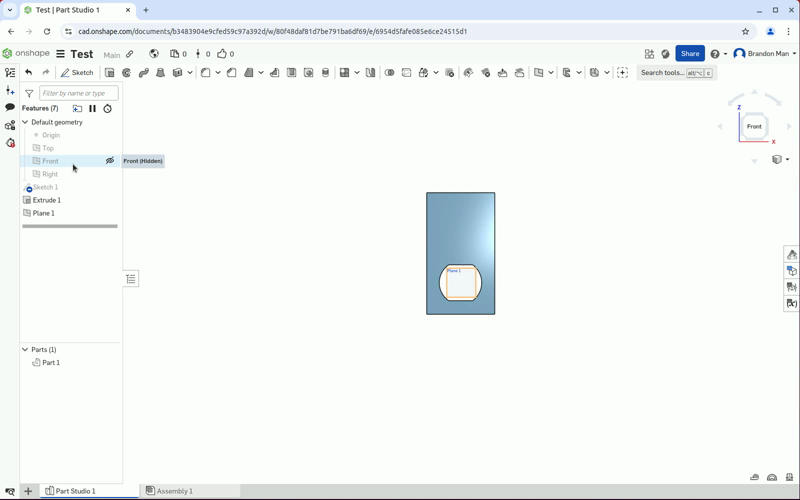
key(shift+s)
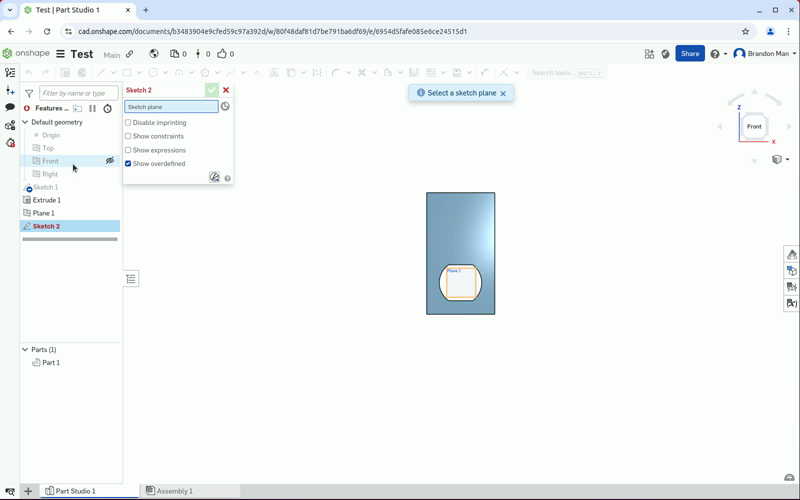
mouse_move(73, 215)
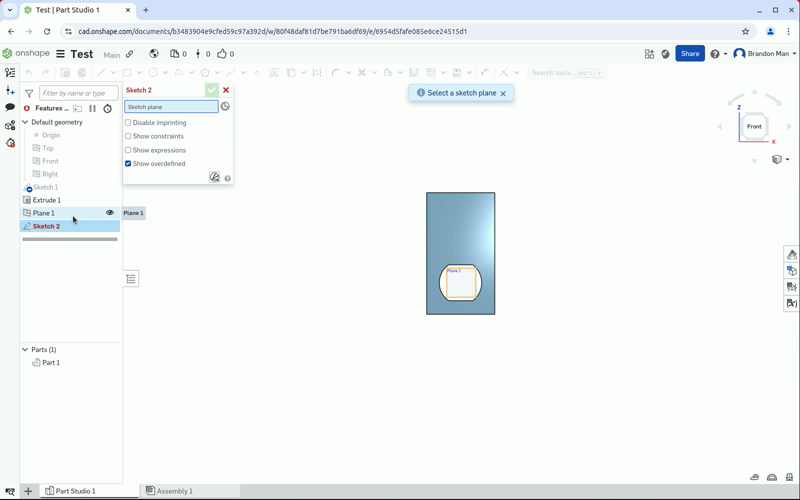
click(73, 215)
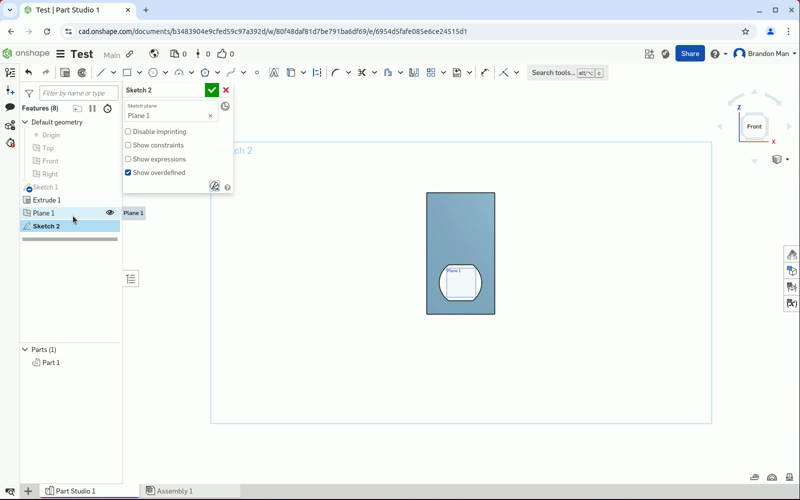
mouse_move(73, 352)
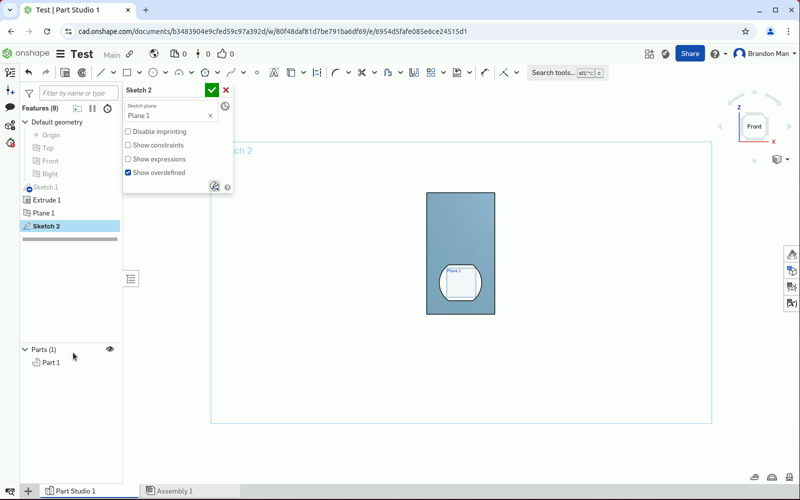
key(y)
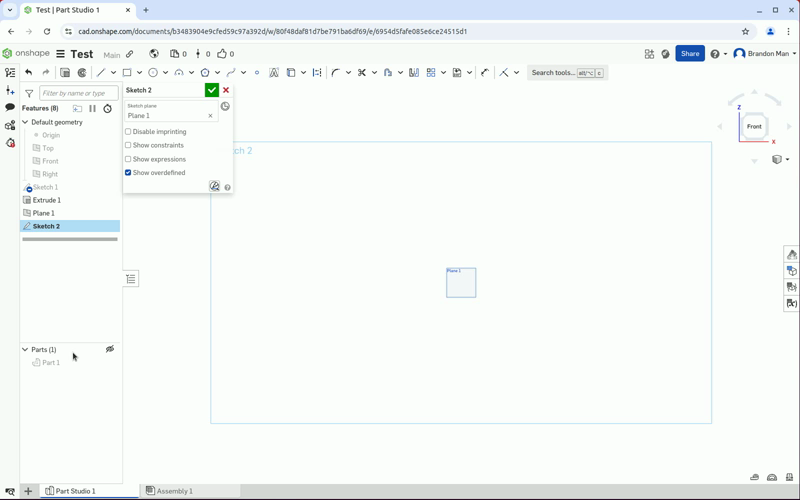
key(l)
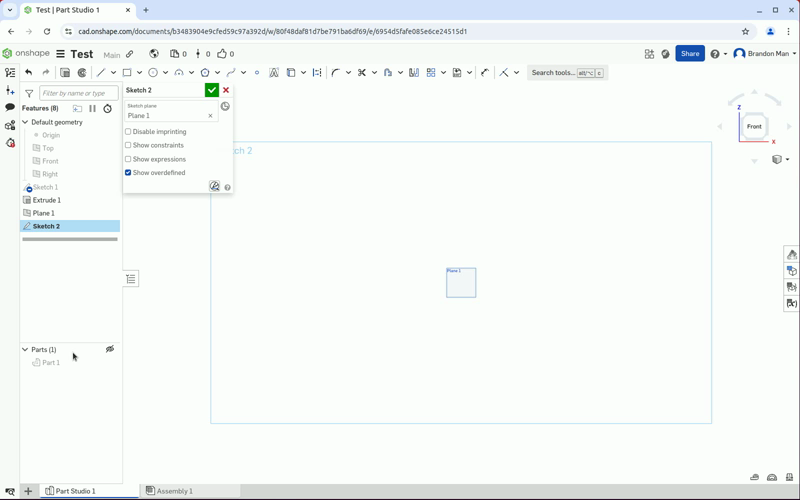
key_down(shift)
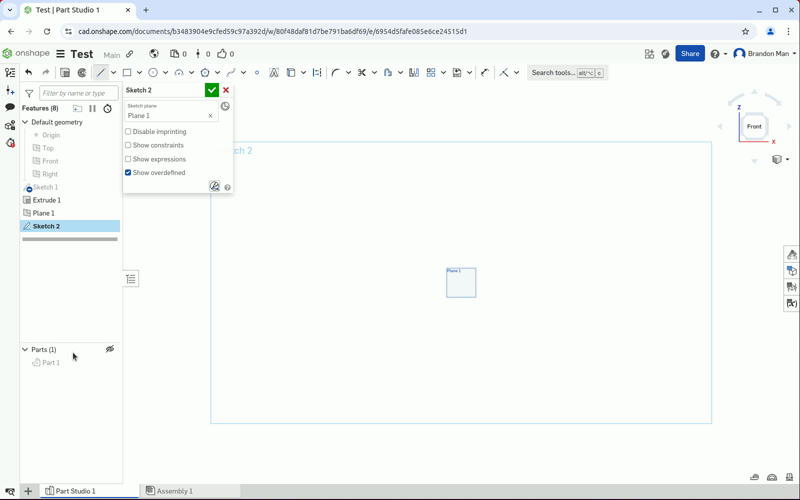
mouse_move(426, 216)
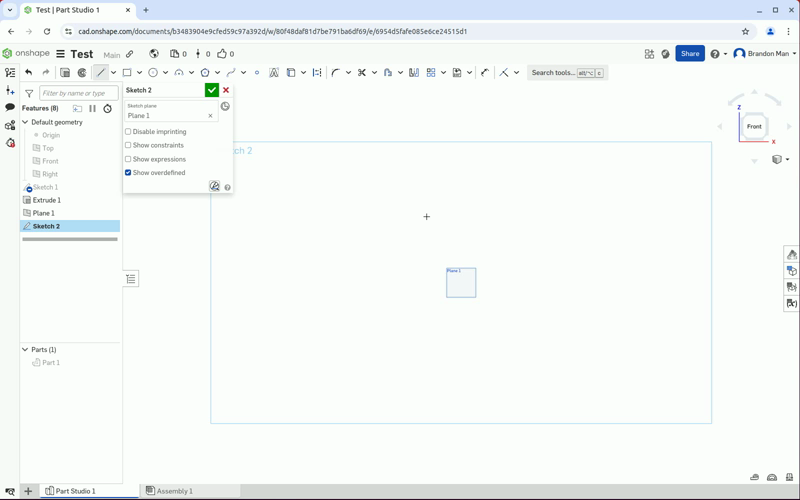
click(426, 216)
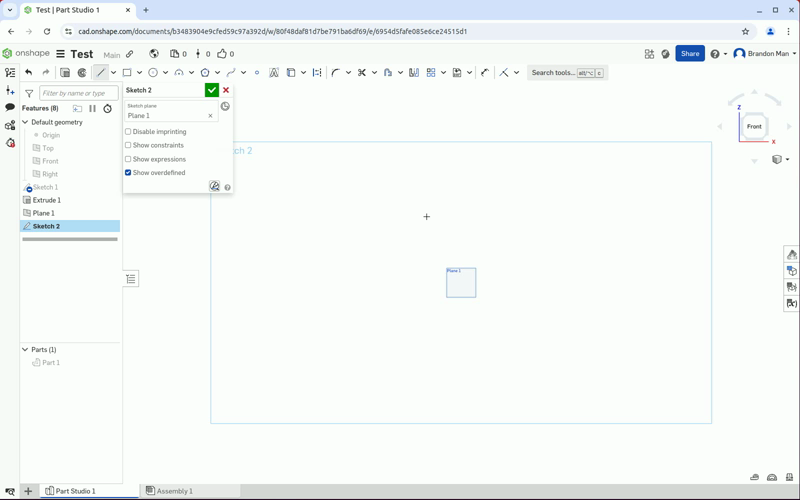
key_up(shift)
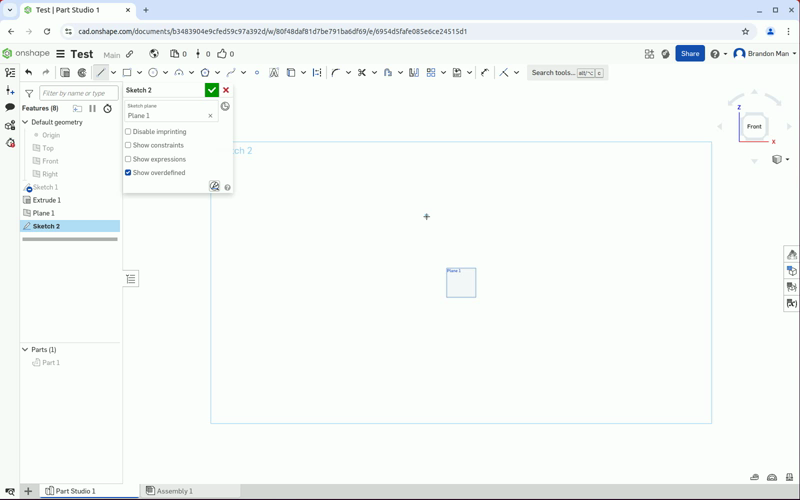
key_down(shift)
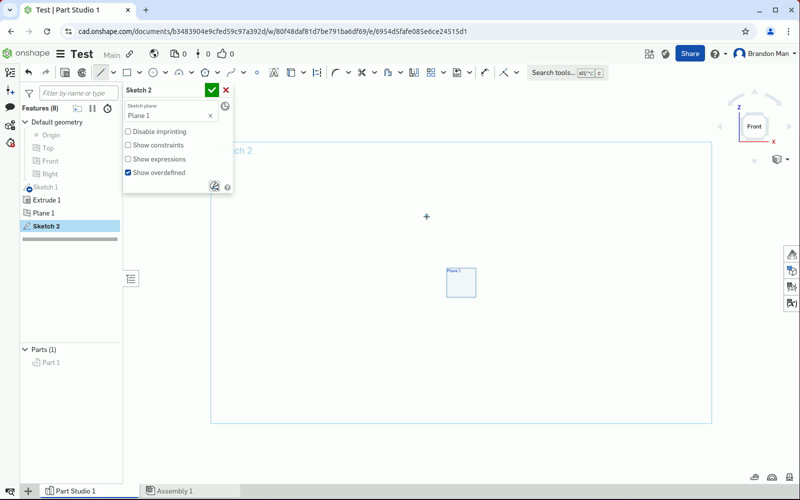
mouse_move(495, 216)
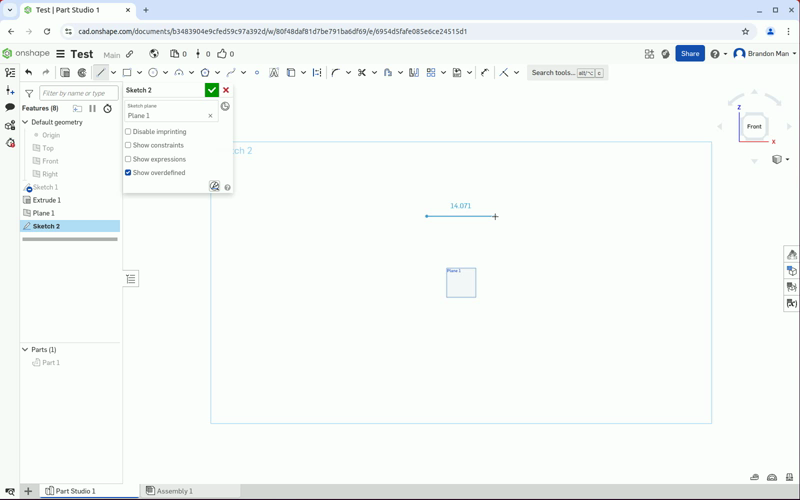
click(495, 216)
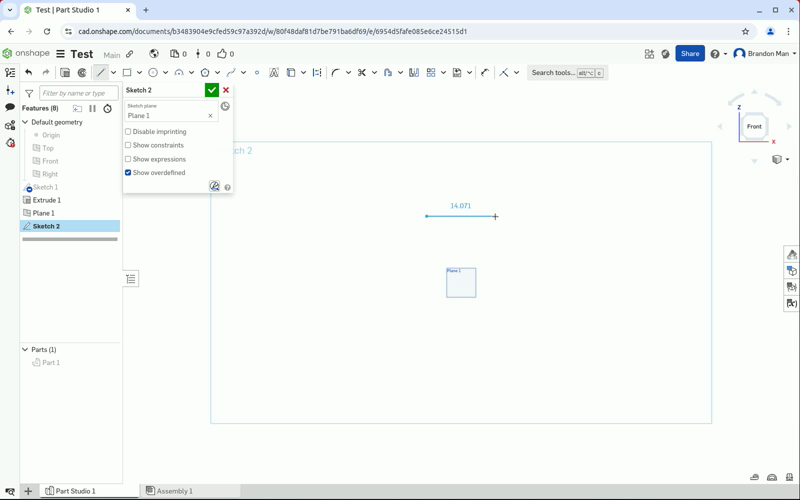
key_up(shift)
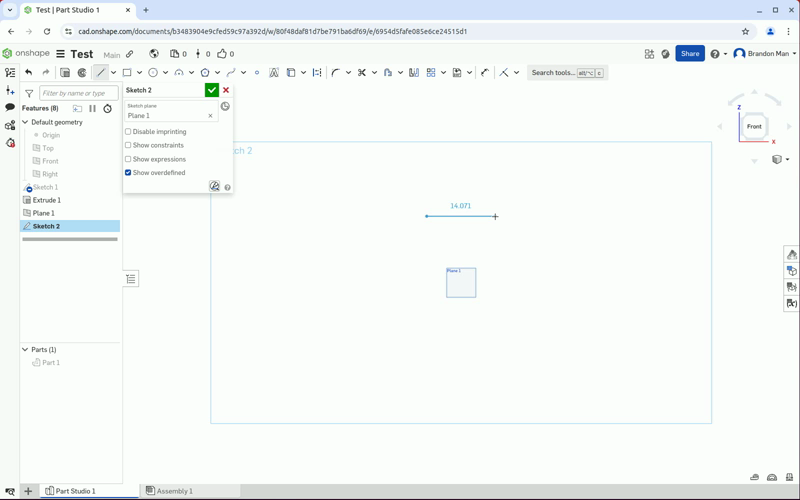
key_down(shift)
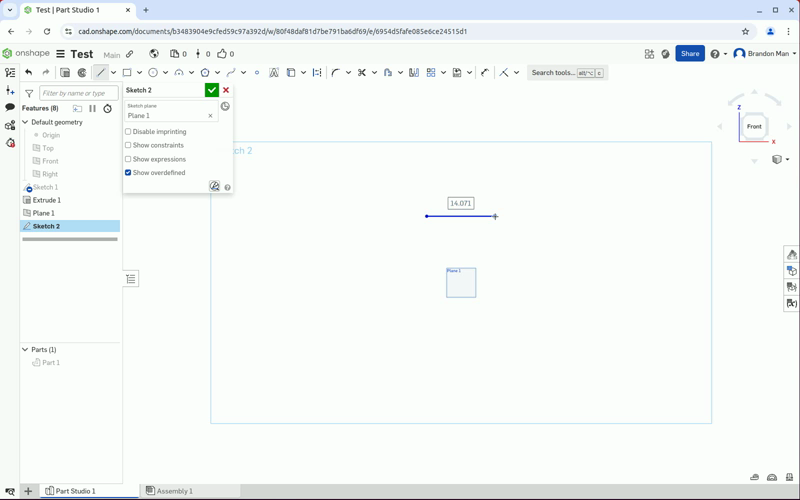
mouse_move(525, 216)
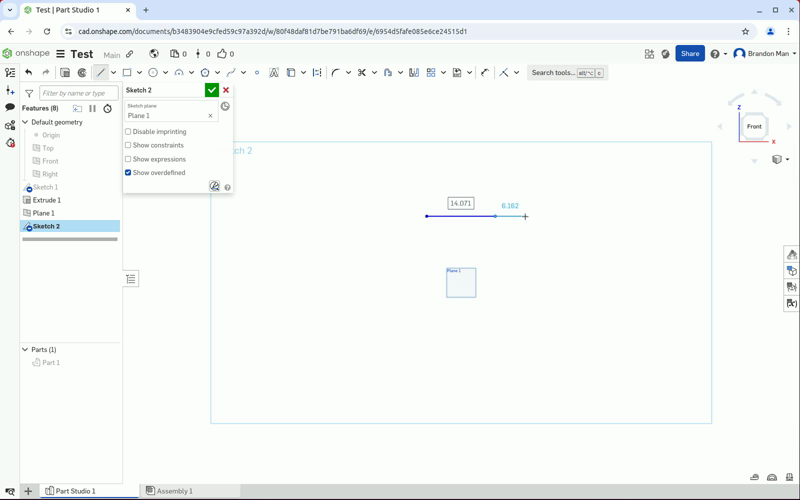
mouse_move(495, 193)
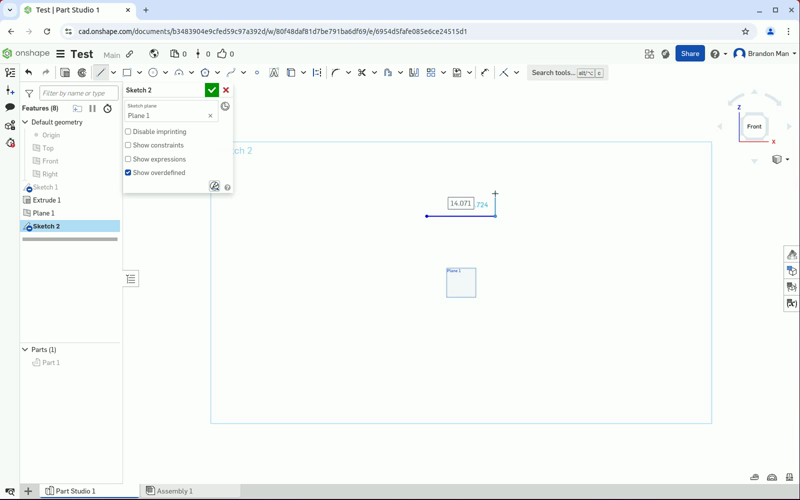
click(495, 193)
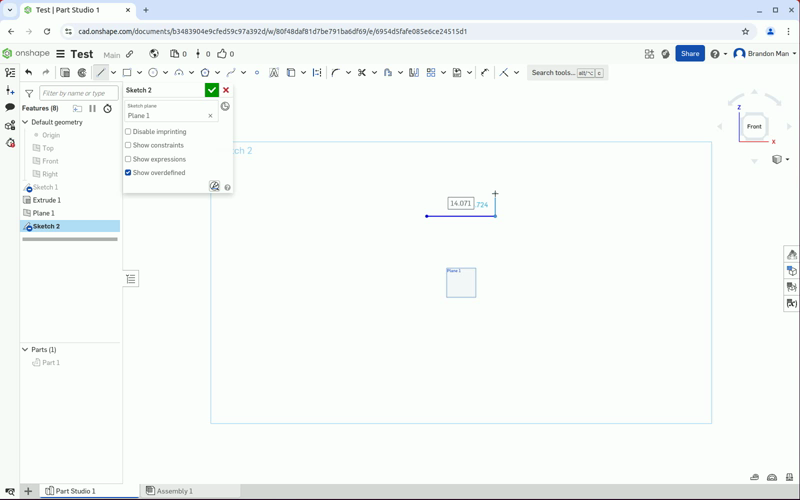
key_up(shift)
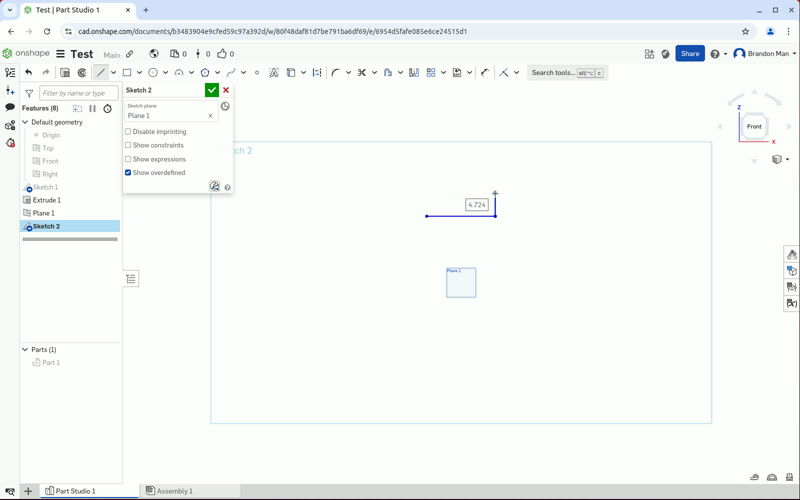
key_down(shift)
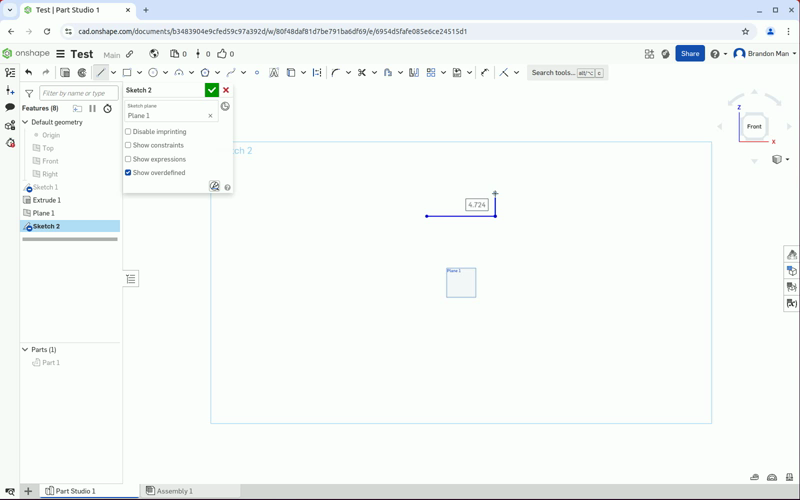
mouse_move(426, 193)
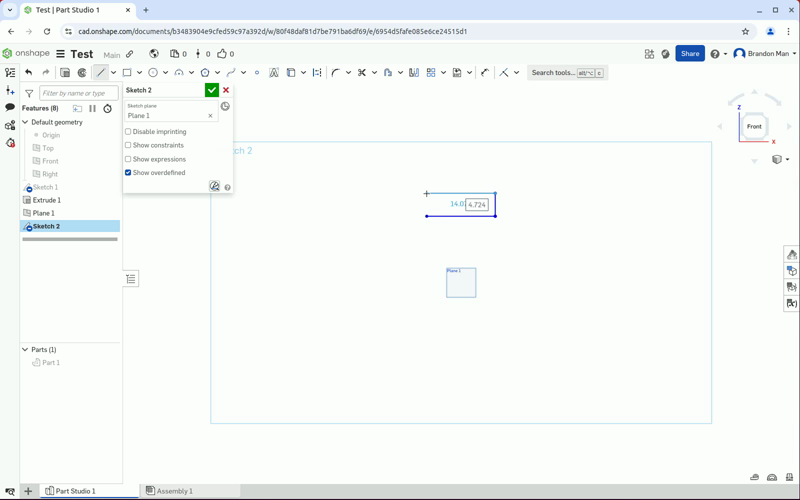
click(426, 193)
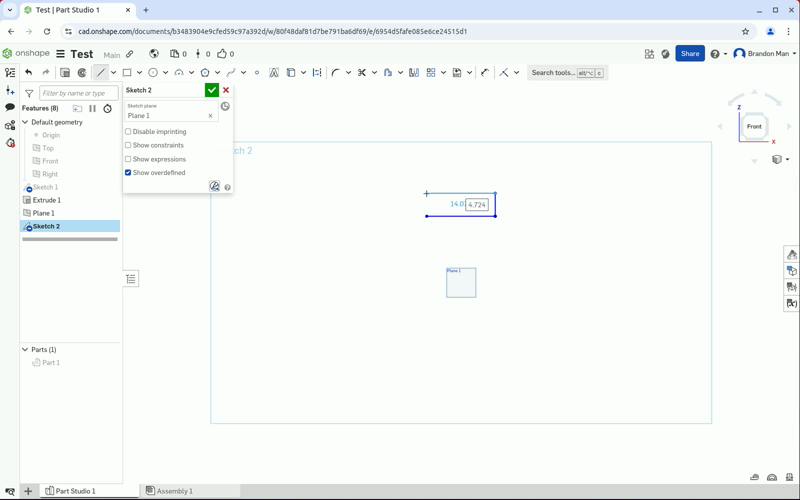
key_up(shift)
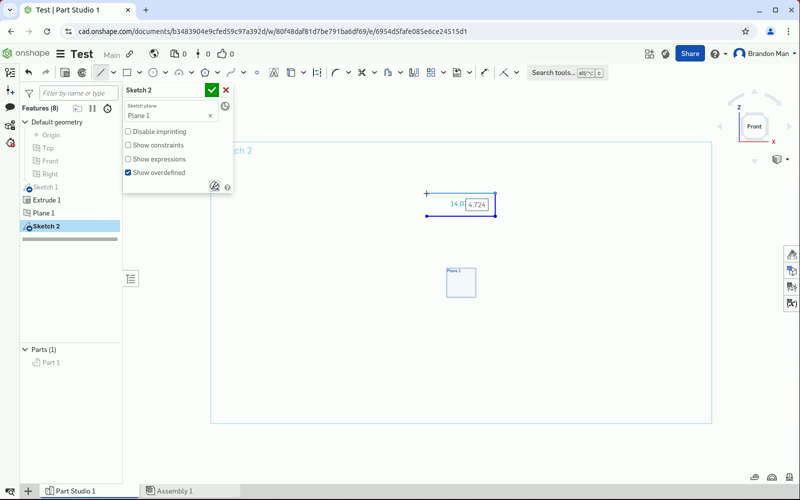
mouse_move(456, 193)
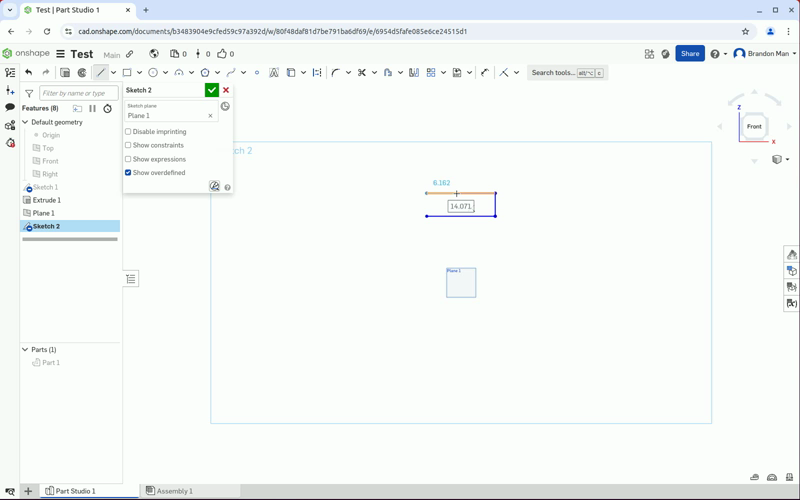
key_down(shift)
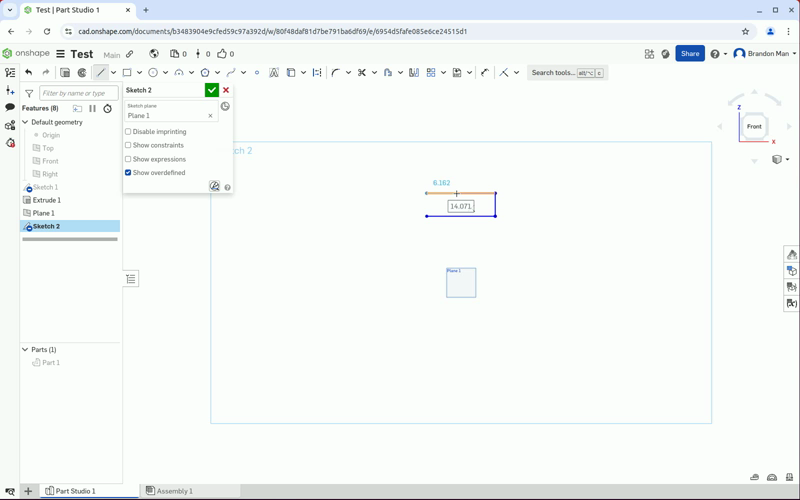
mouse_move(426, 216)
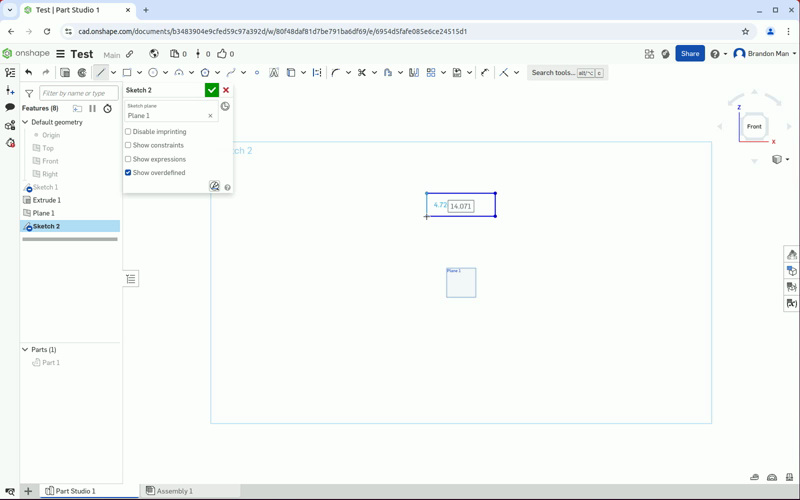
key_up(shift)
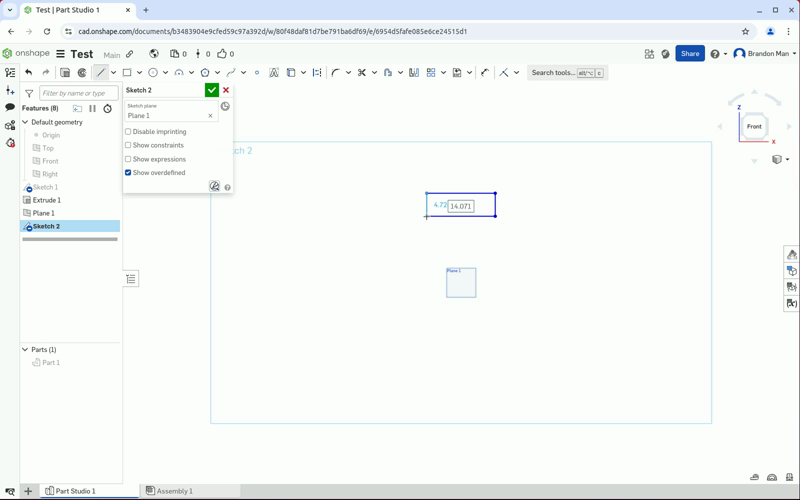
click(426, 216)
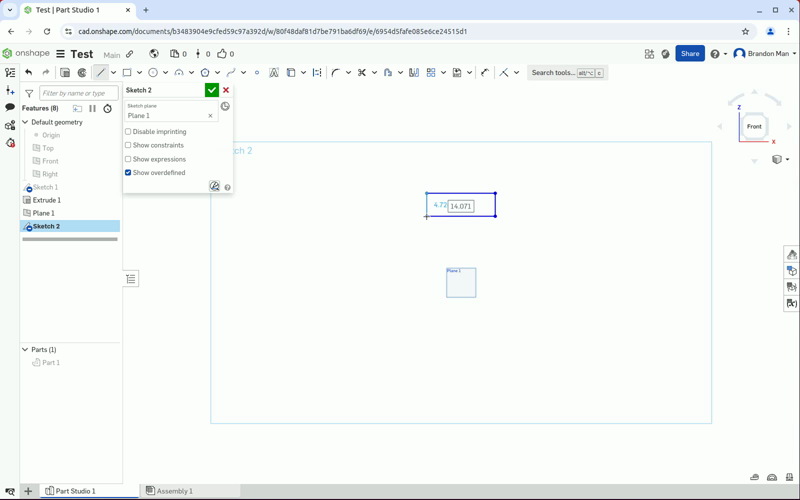
key(esc)
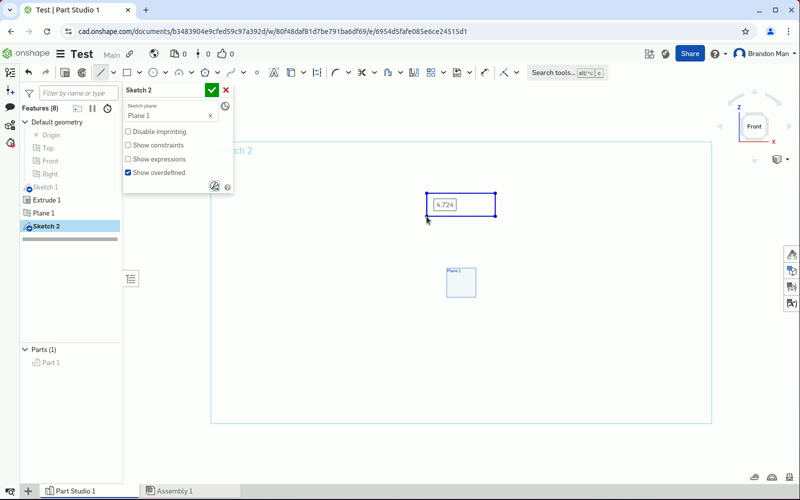
mouse_move(477, 195)
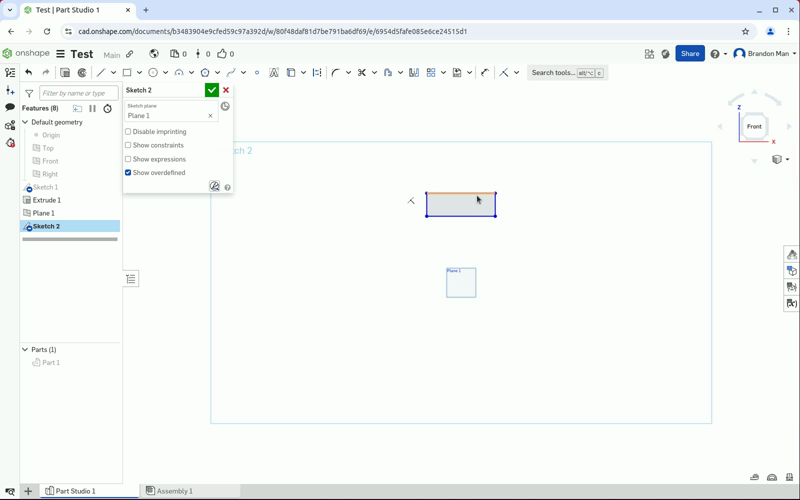
scroll(6)
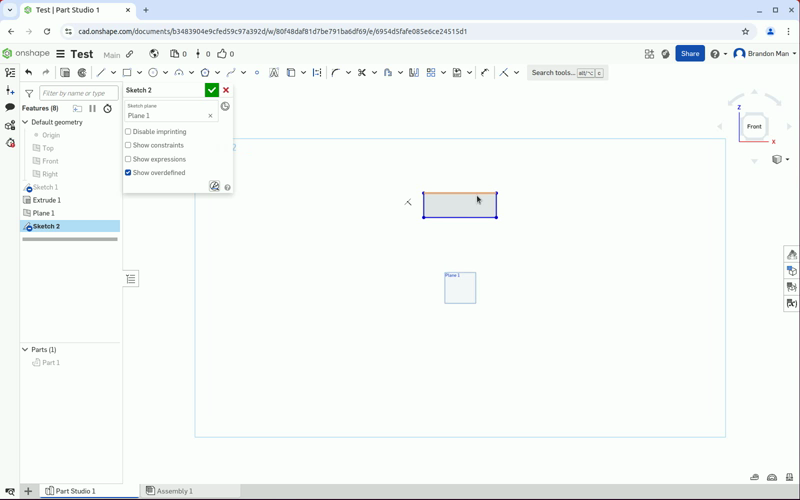
scroll(6)
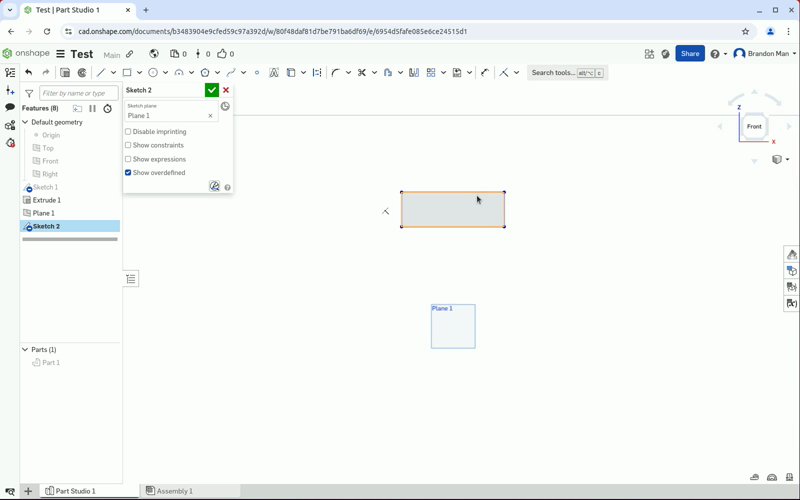
scroll(6)
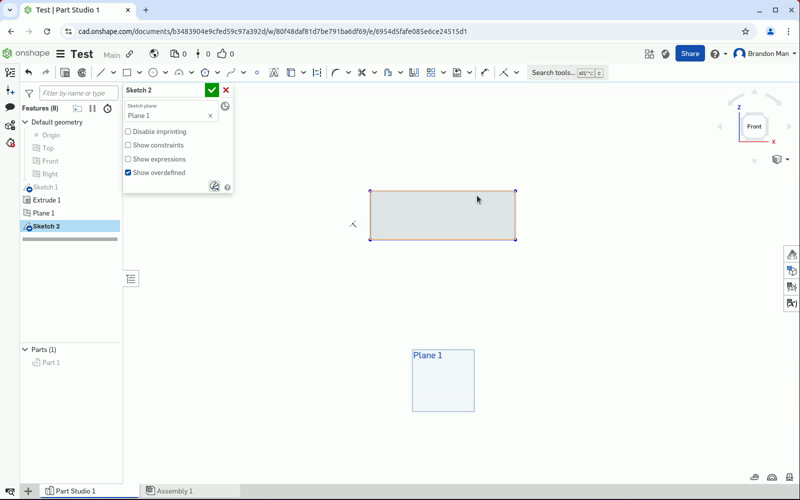
scroll(6)
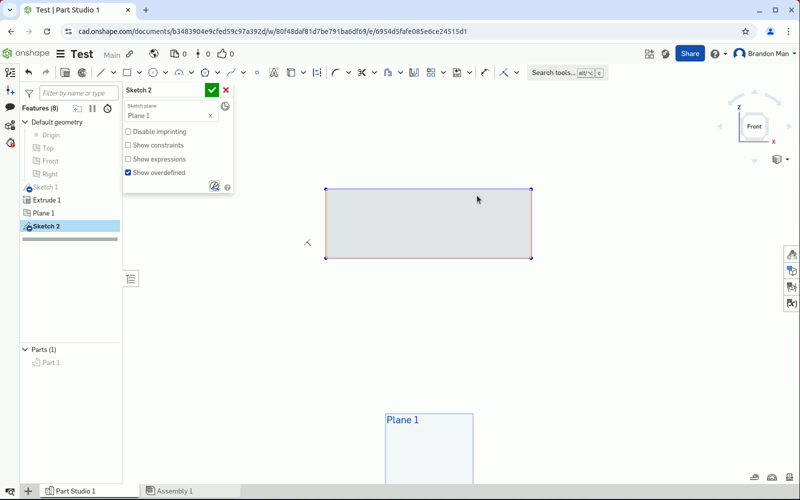
scroll(6)
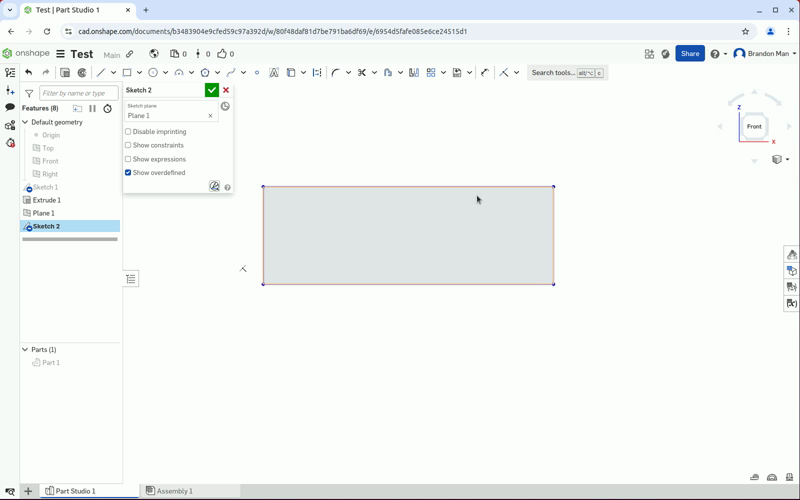
scroll(6)
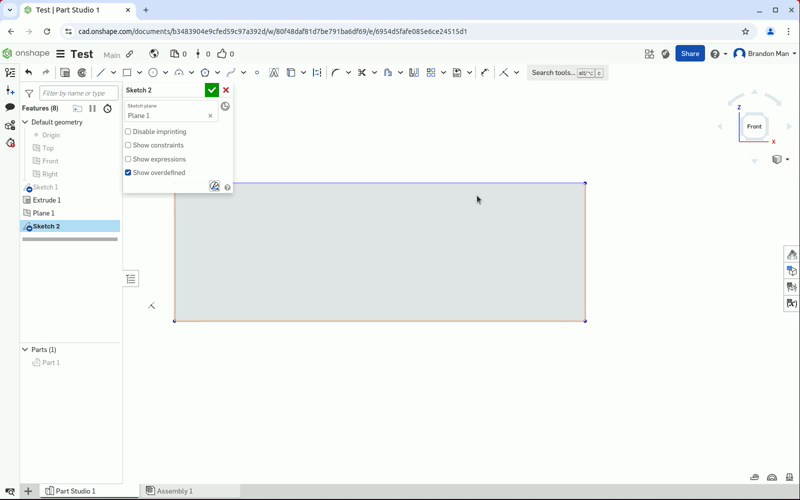
scroll(6)
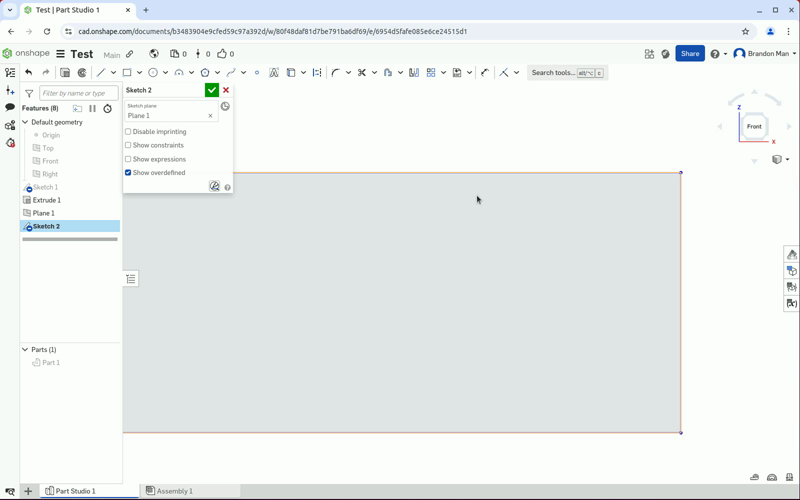
click(477, 195)
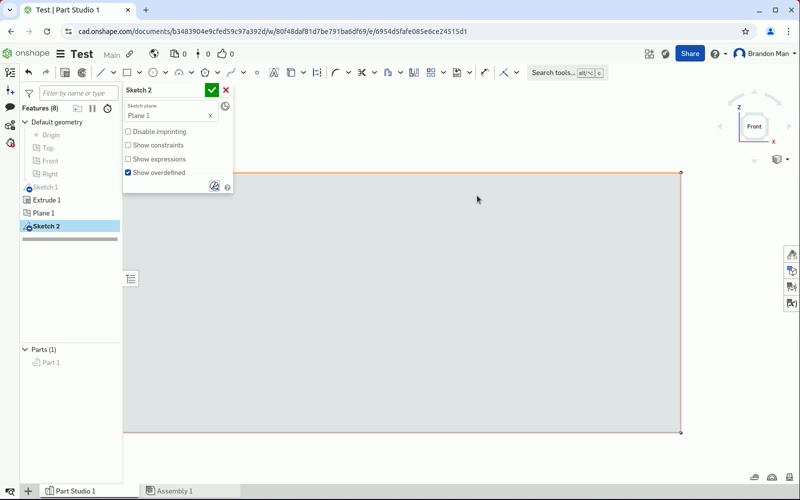
scroll(-6)
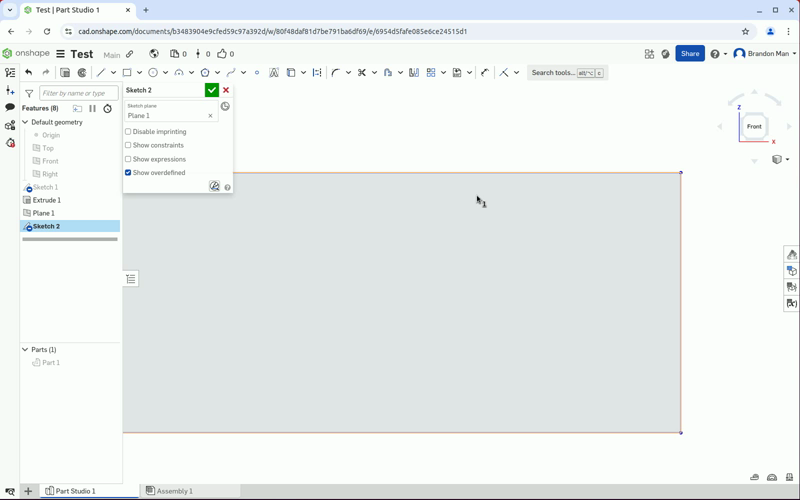
scroll(-6)
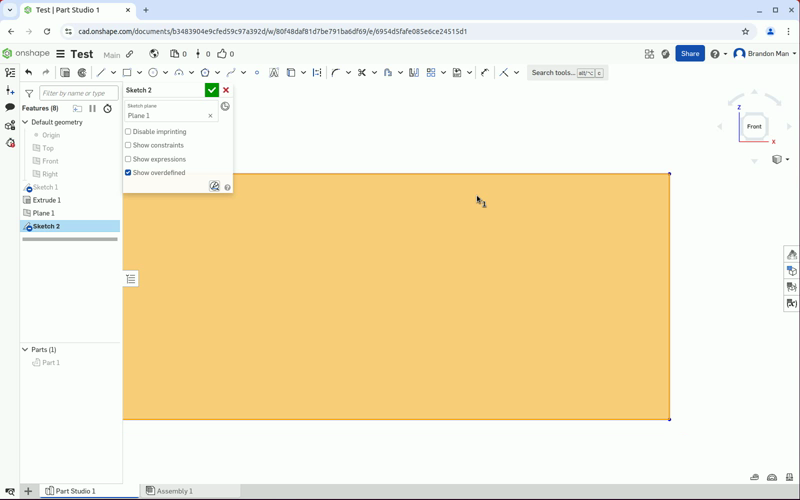
scroll(-6)
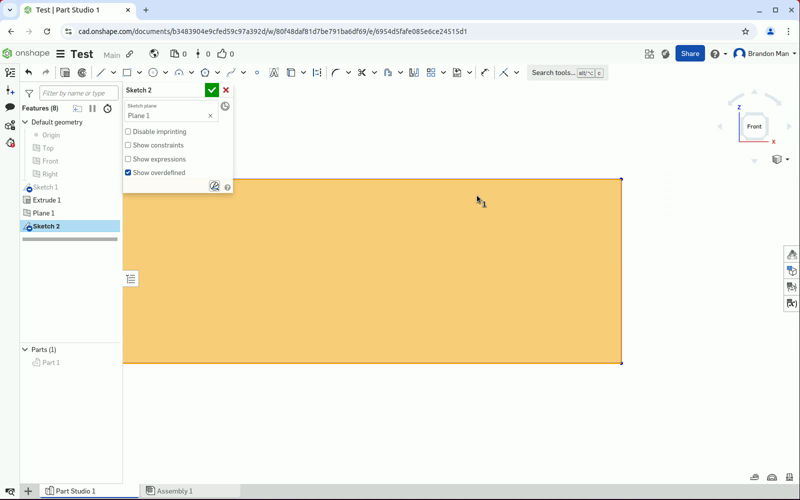
scroll(-6)
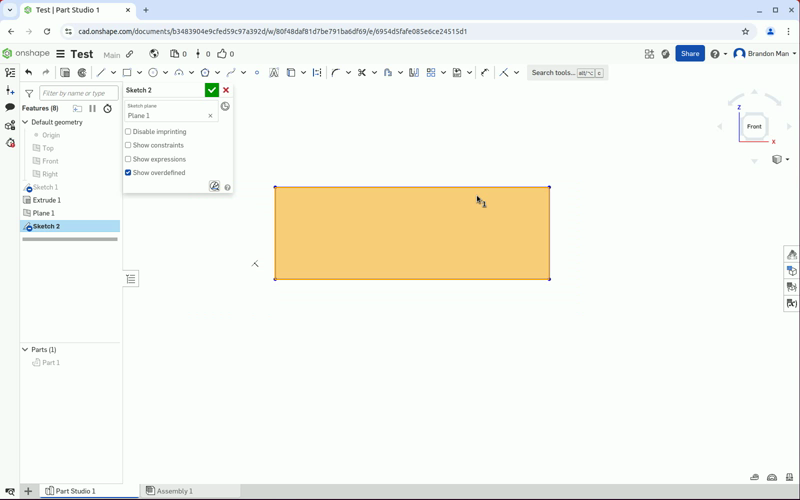
scroll(-6)
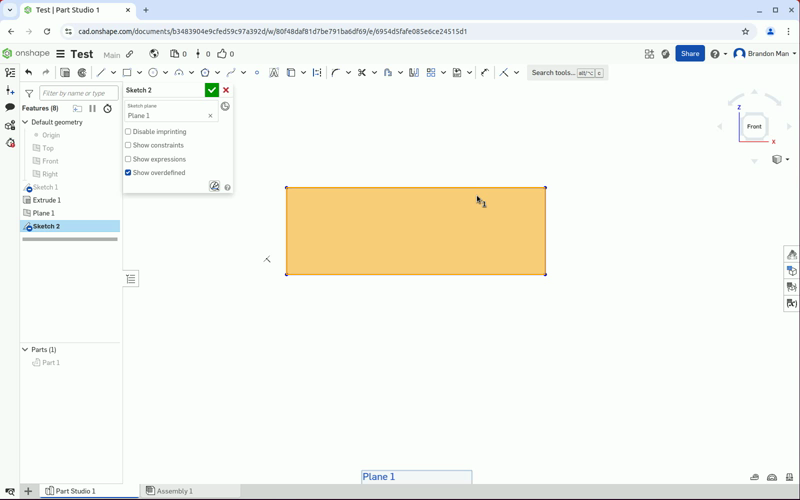
scroll(-6)
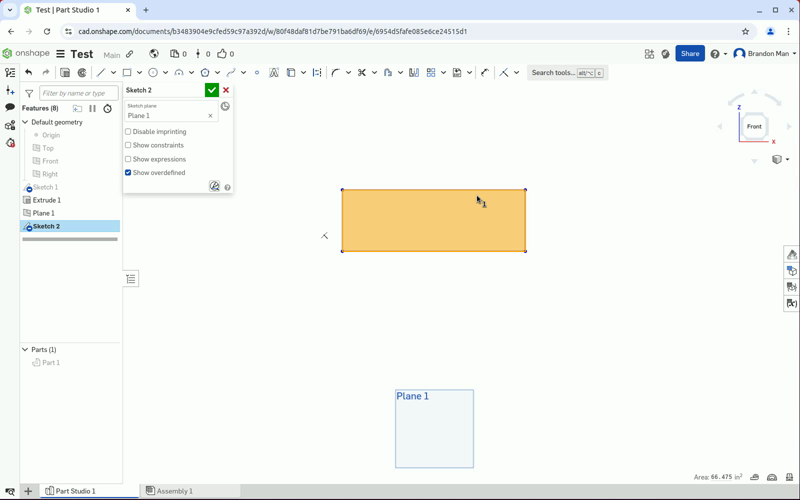
scroll(-6)
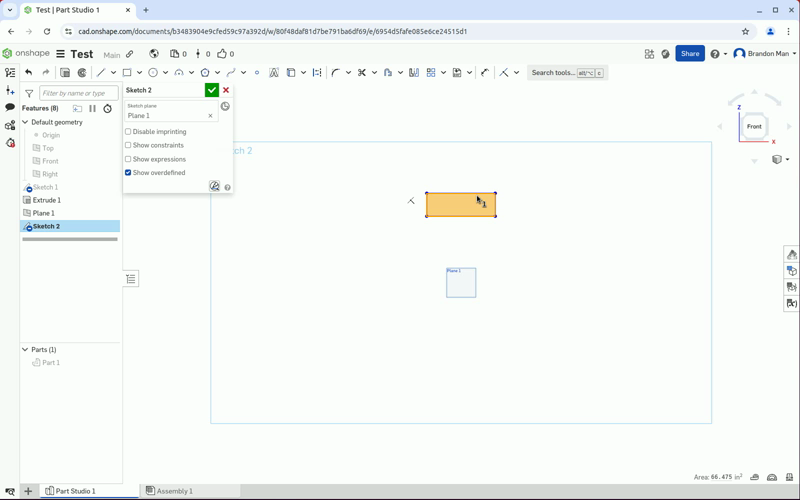
mouse_move(73, 352)
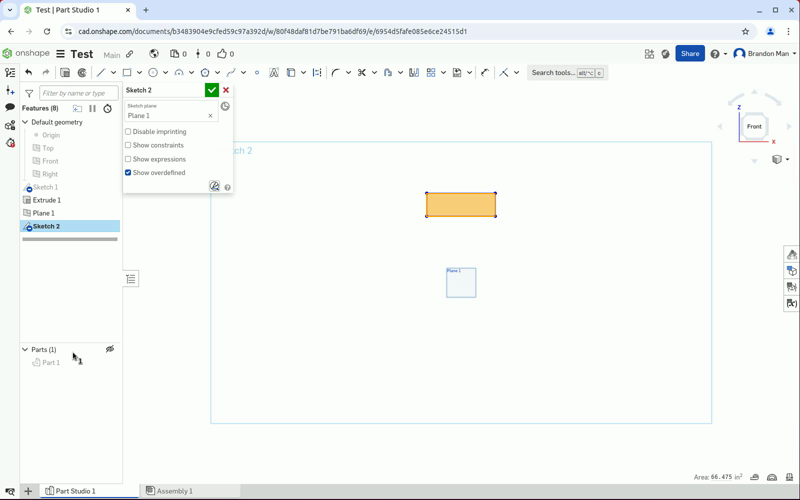
key(shift+y)
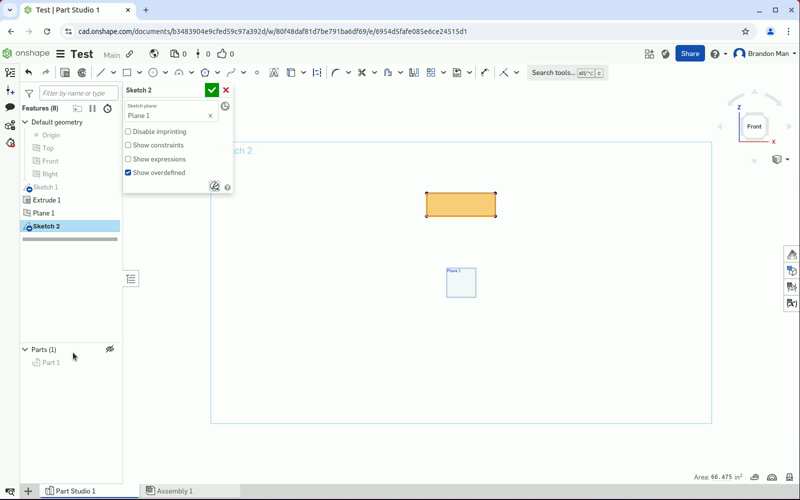
key(shift+e)
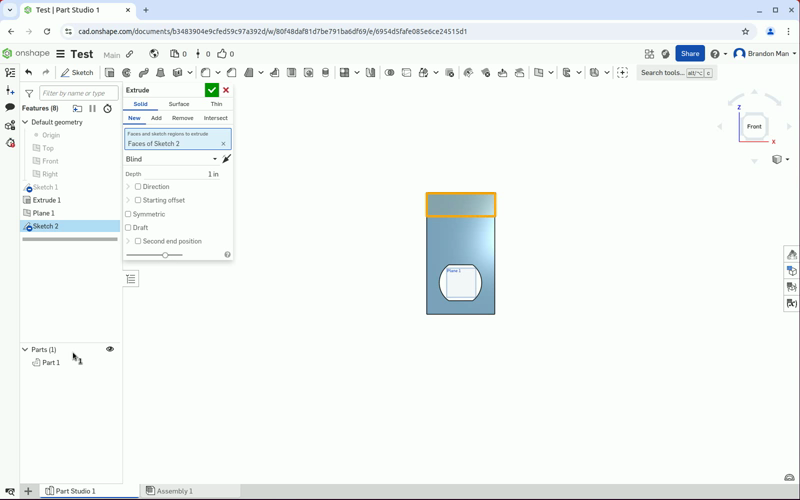
mouse_move(143, 106)
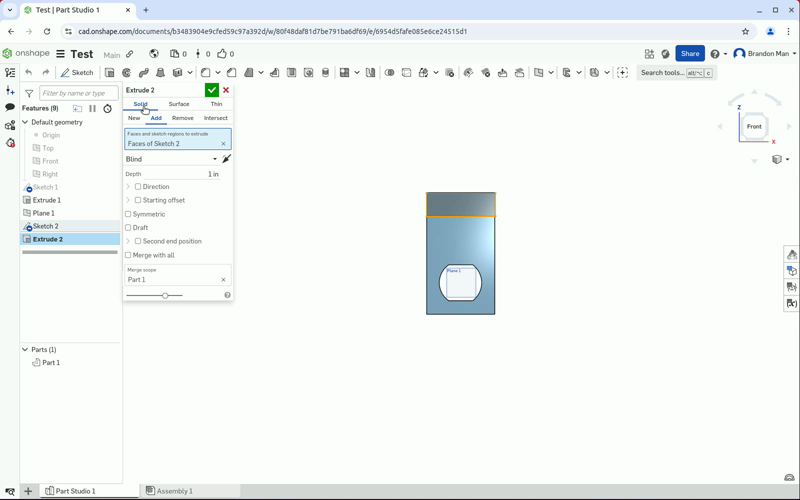
click(143, 106)
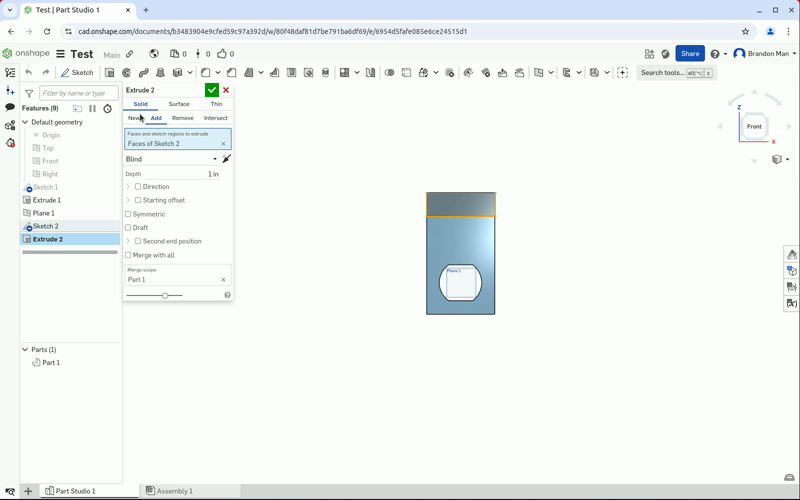
mouse_move(137, 120)
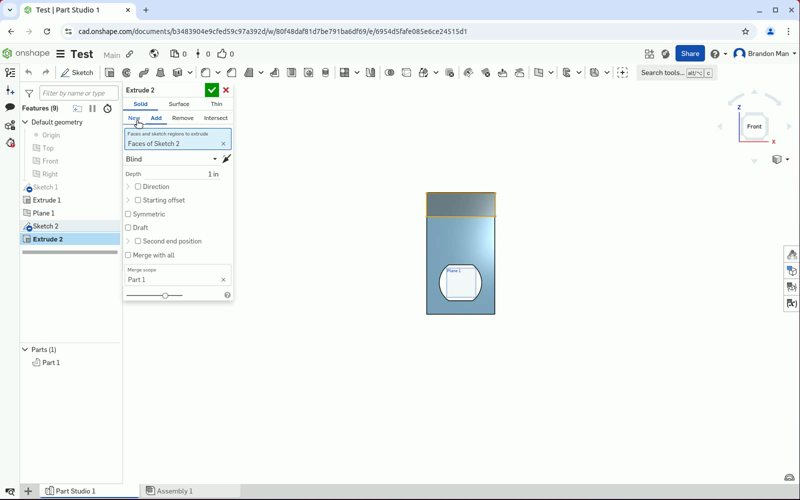
click(137, 120)
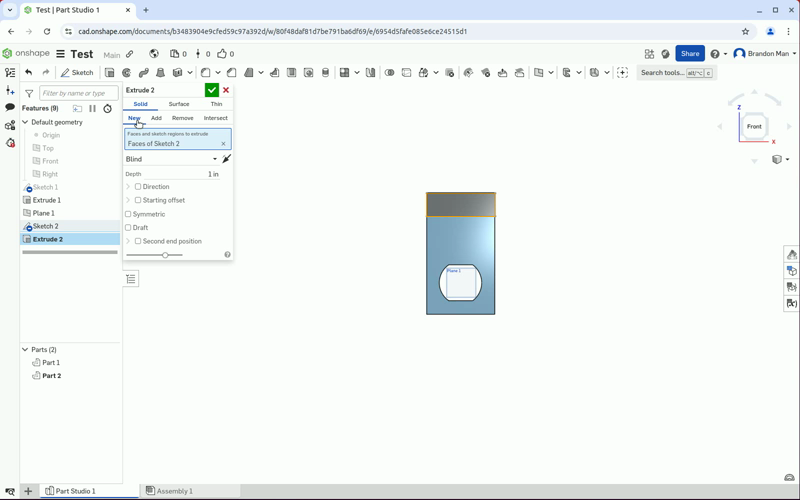
key(tab, 4)
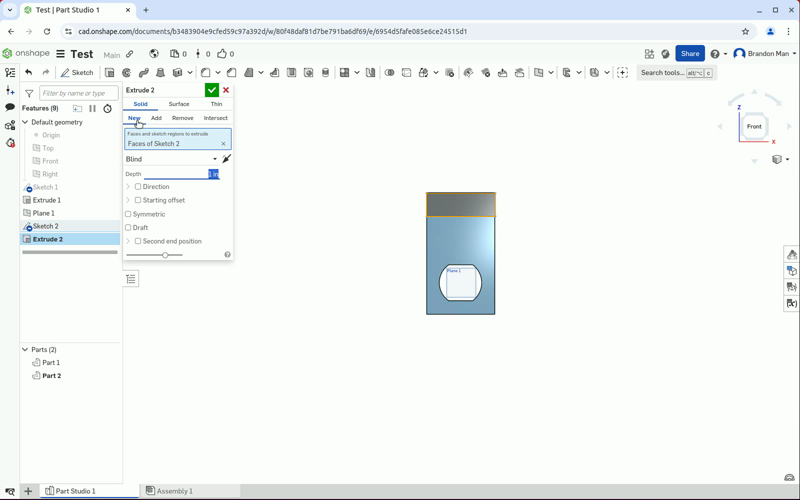
text(18.535)
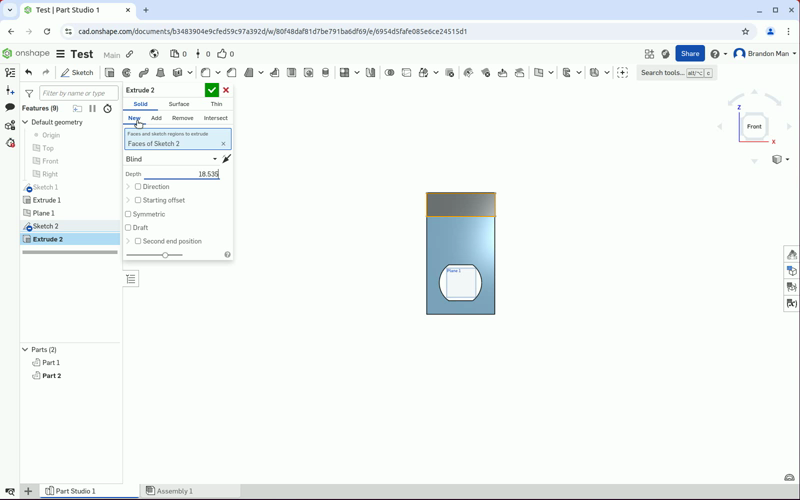
key(enter)
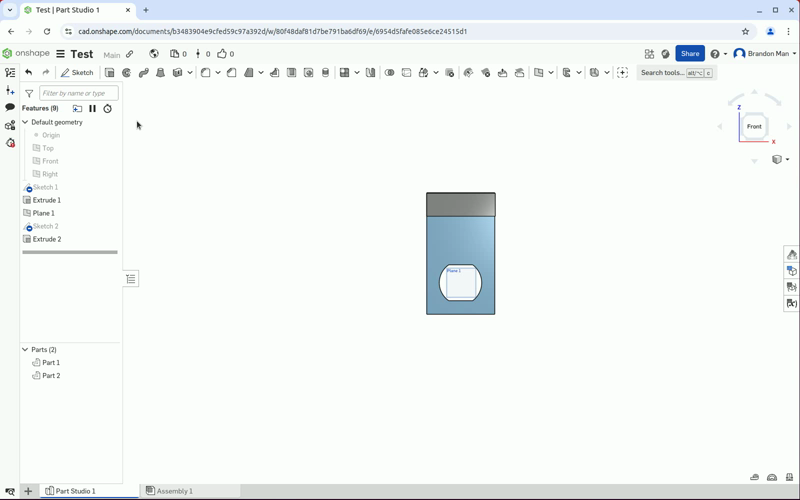
key(shift+h)
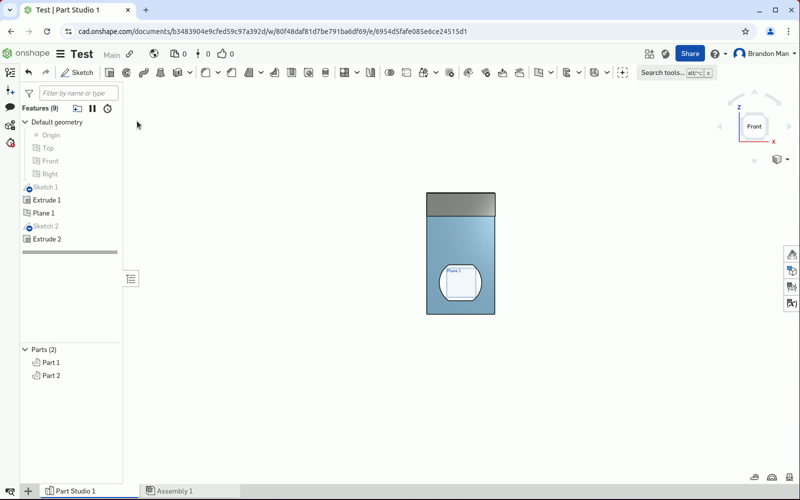
key(shift+h)
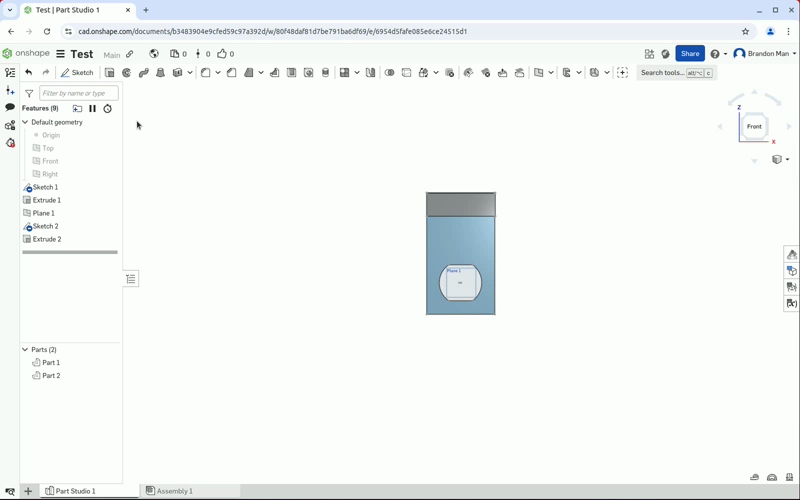
key(shift+7)
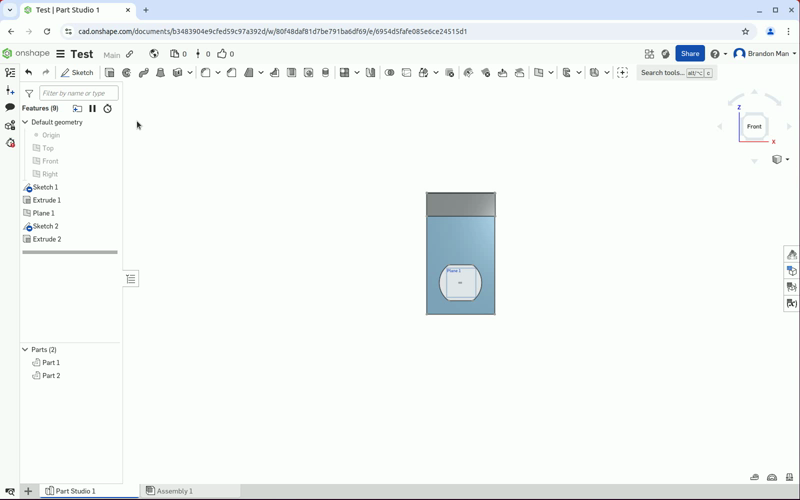
key(left, 2)
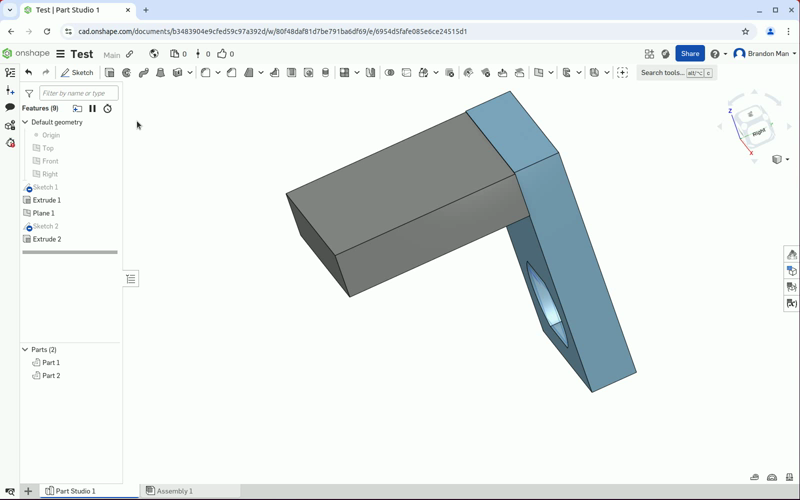
key(down, 2)
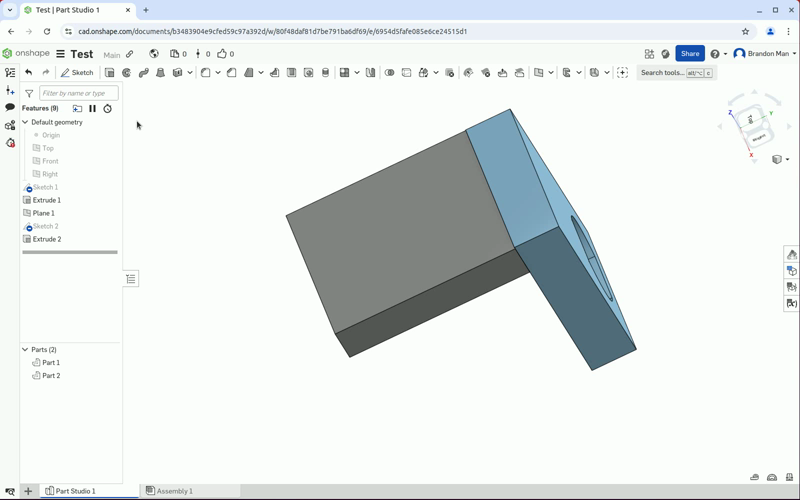
key(up, 2)
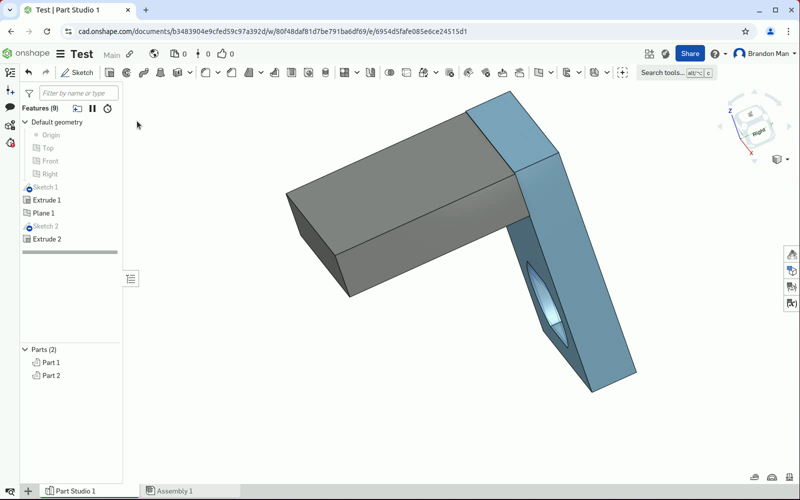
key(right, 2)
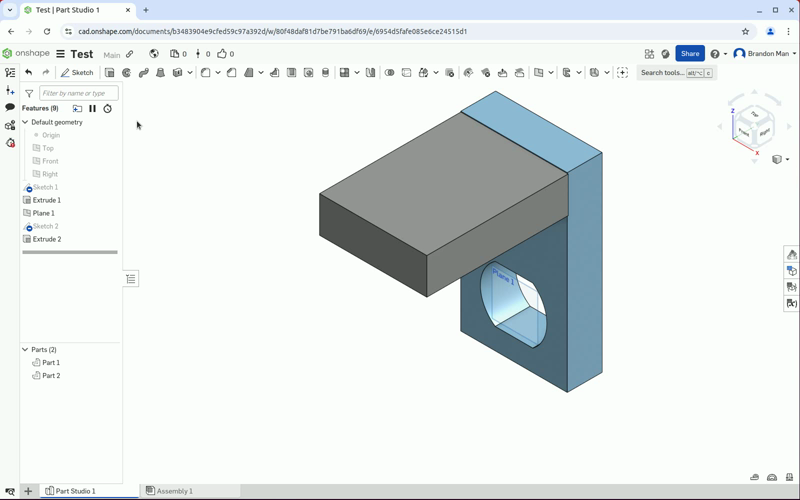
mouse_move(73, 189)
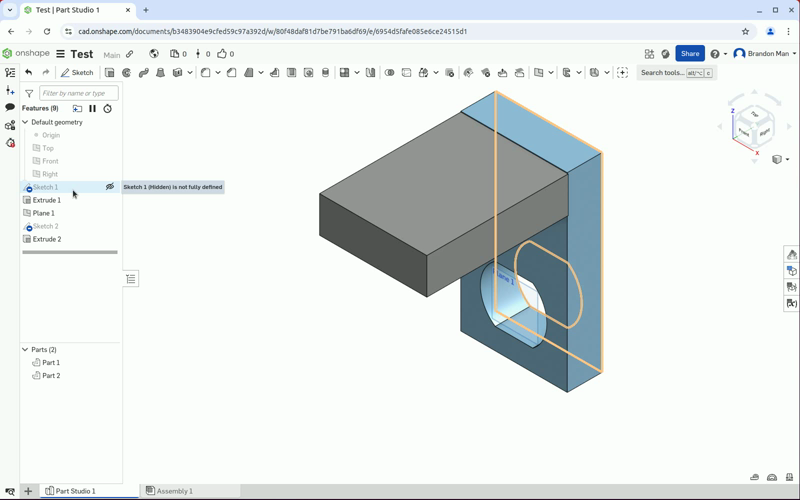
click(73, 189)